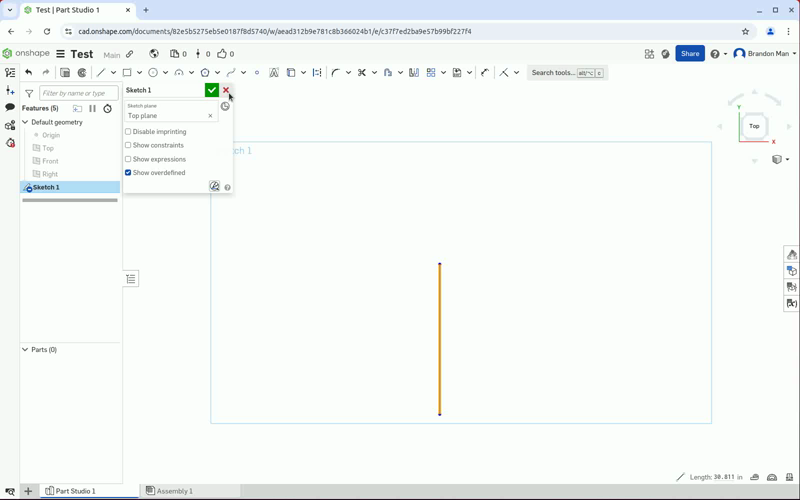
key(shift+h)
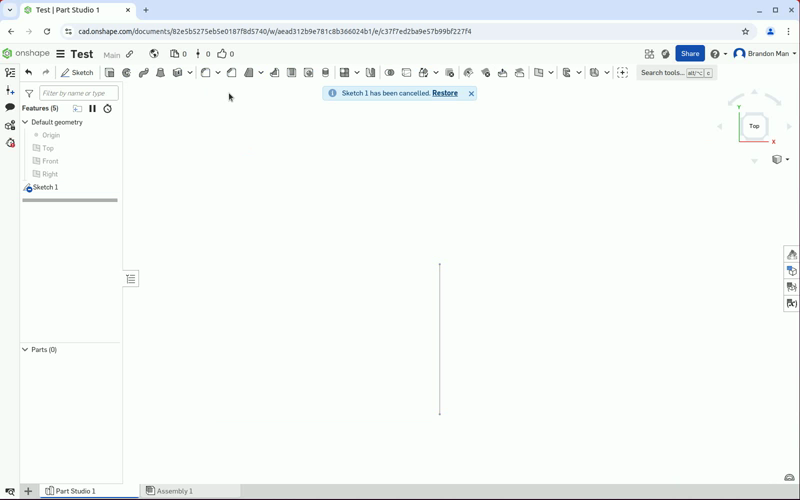
key(shift+s)
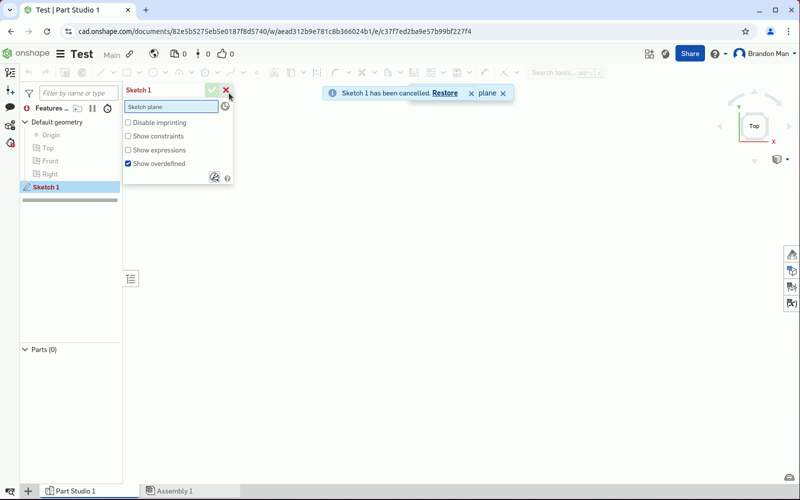
mouse_move(73, 150)
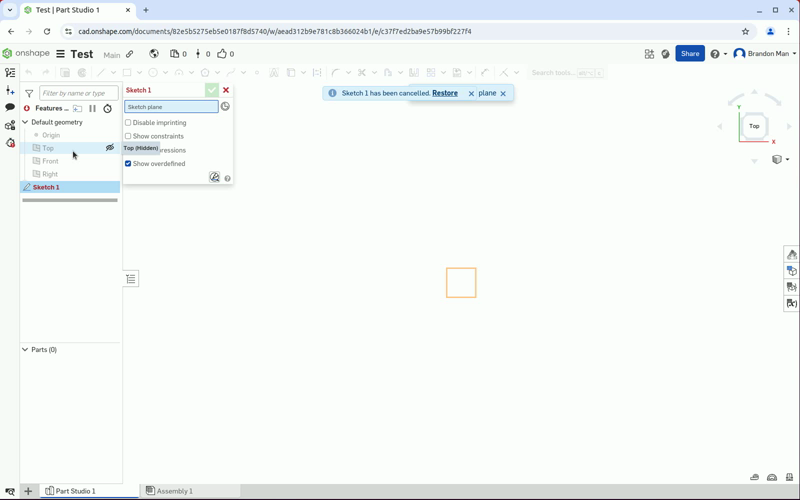
click(73, 150)
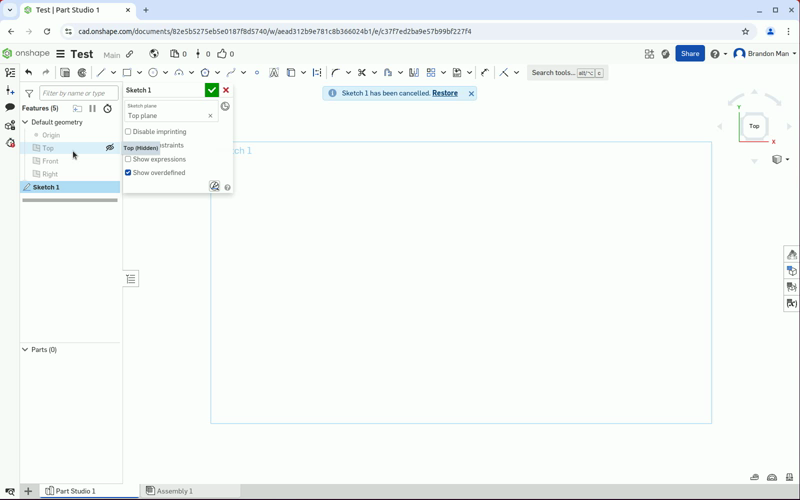
mouse_move(73, 352)
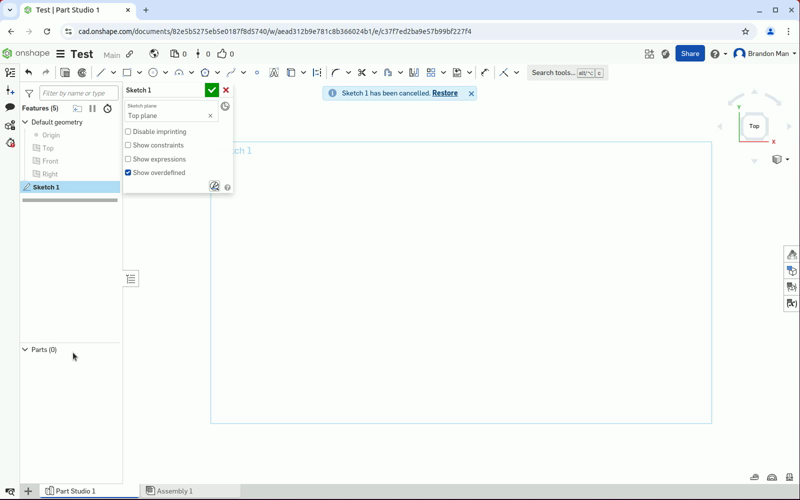
key(y)
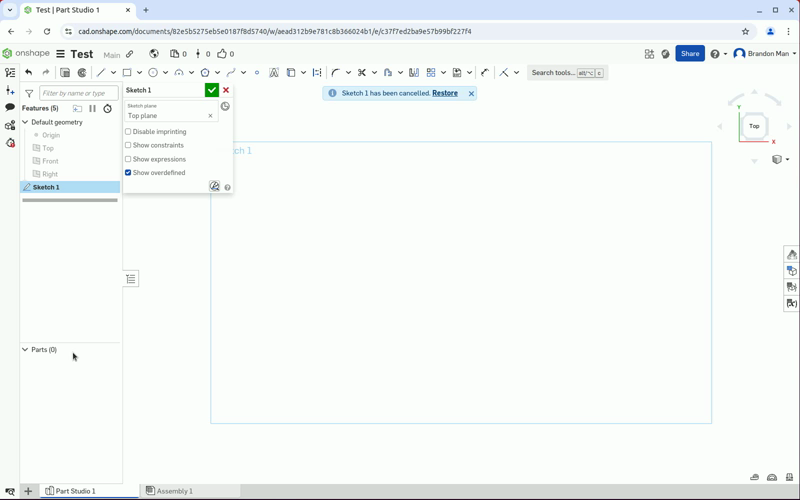
key(l)
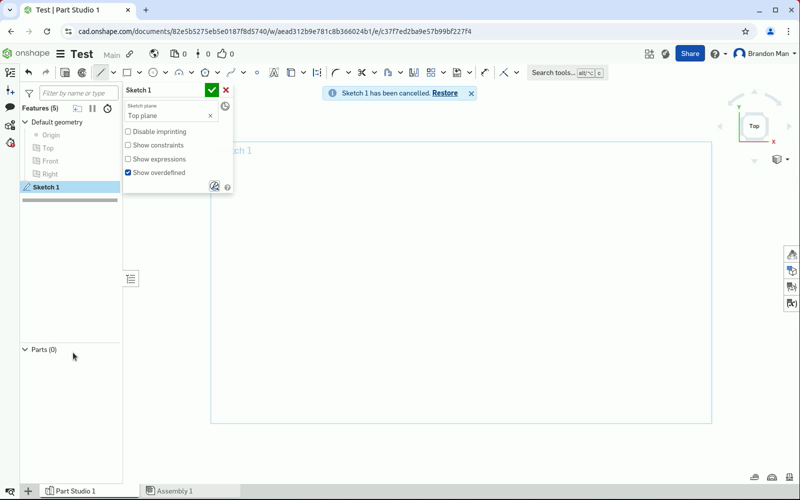
key_down(shift)
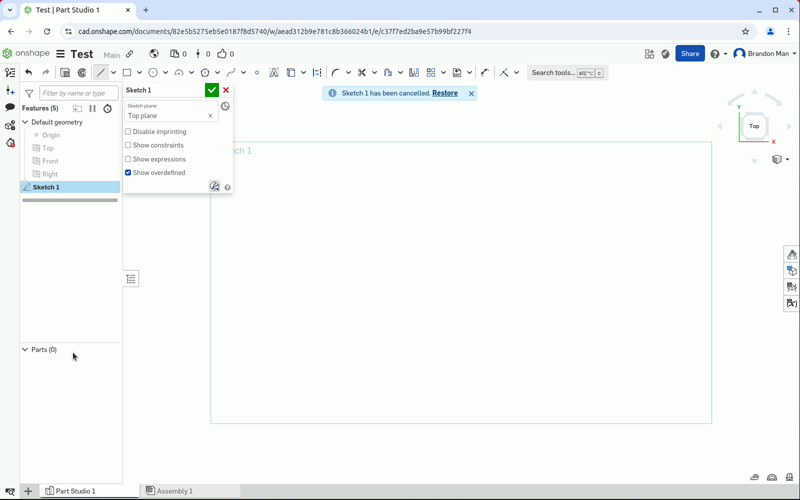
mouse_move(348, 333)
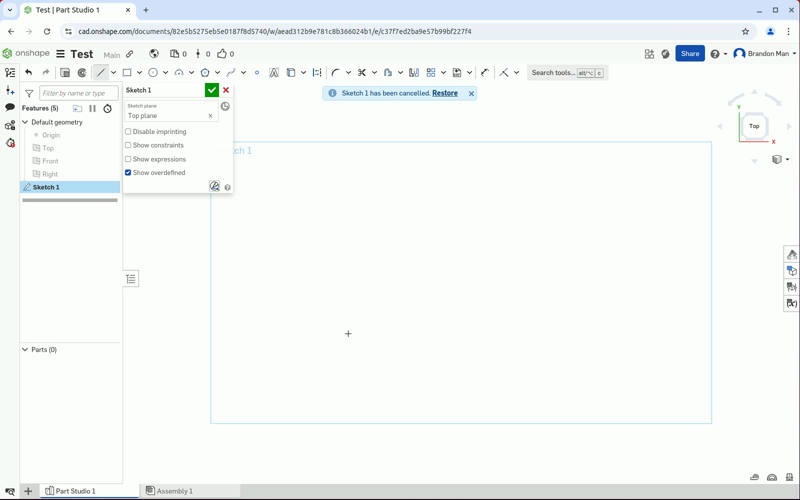
click(348, 333)
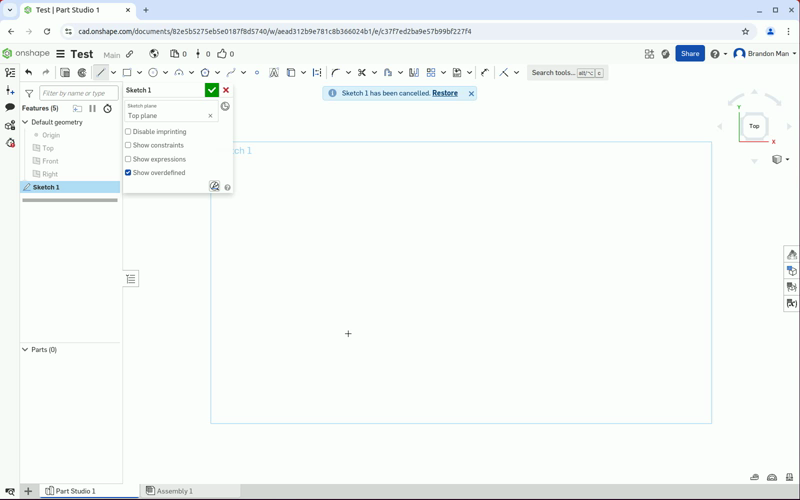
key_up(shift)
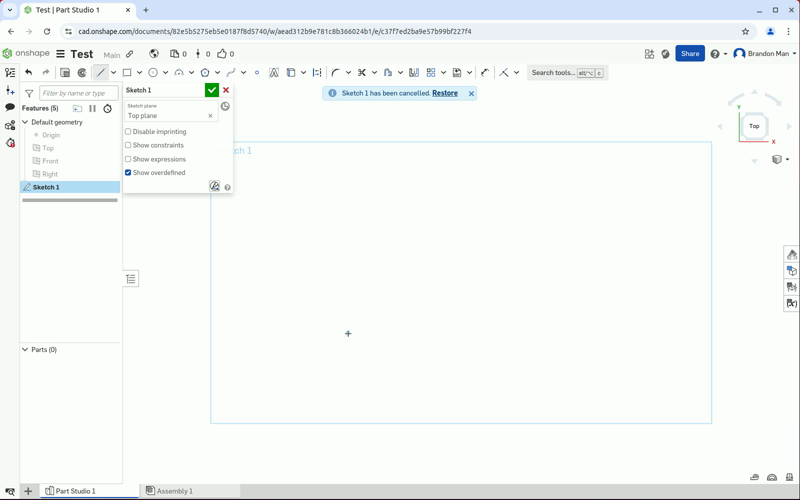
key_down(shift)
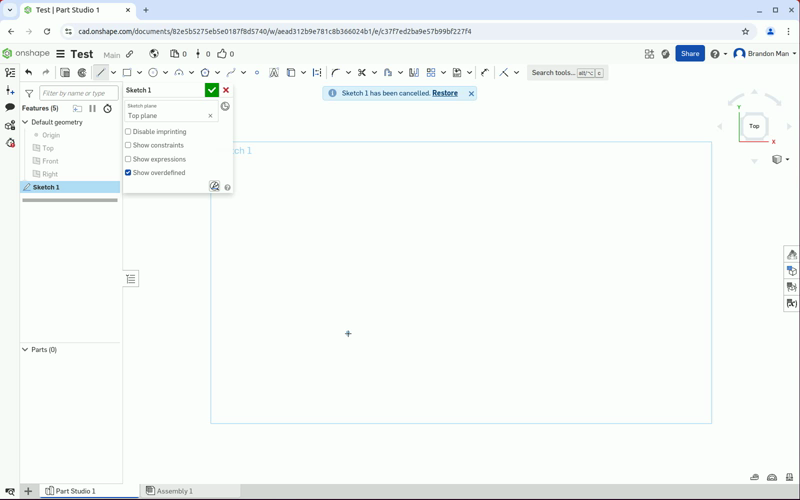
mouse_move(572, 333)
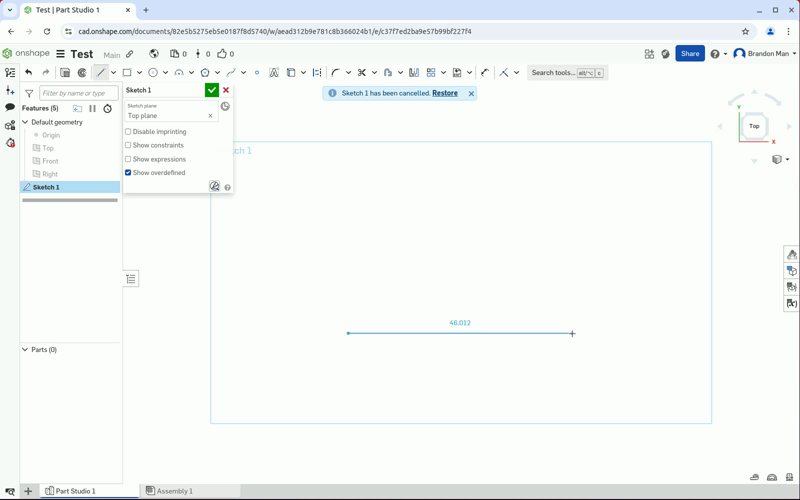
click(572, 333)
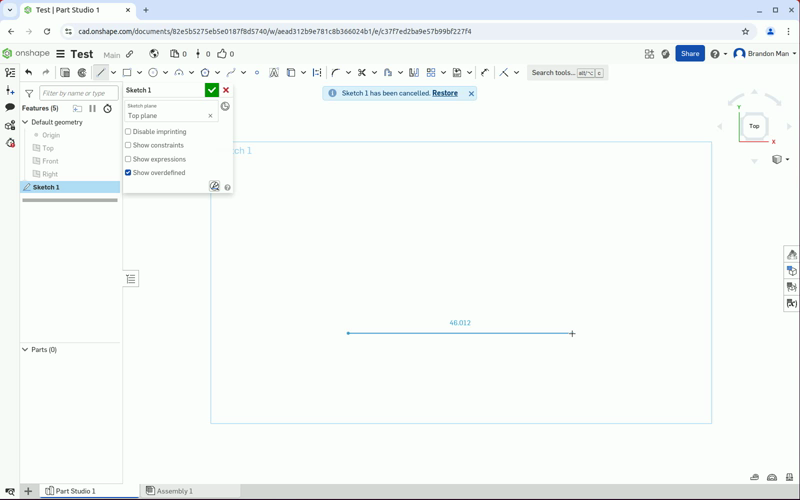
key_up(shift)
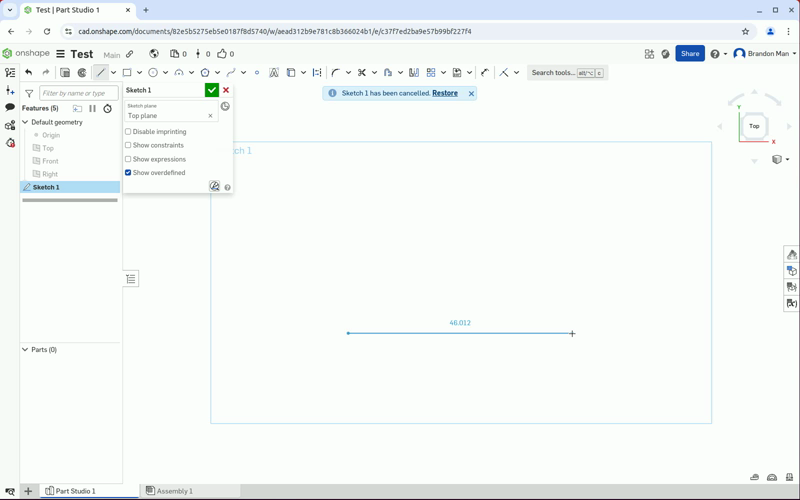
key_down(shift)
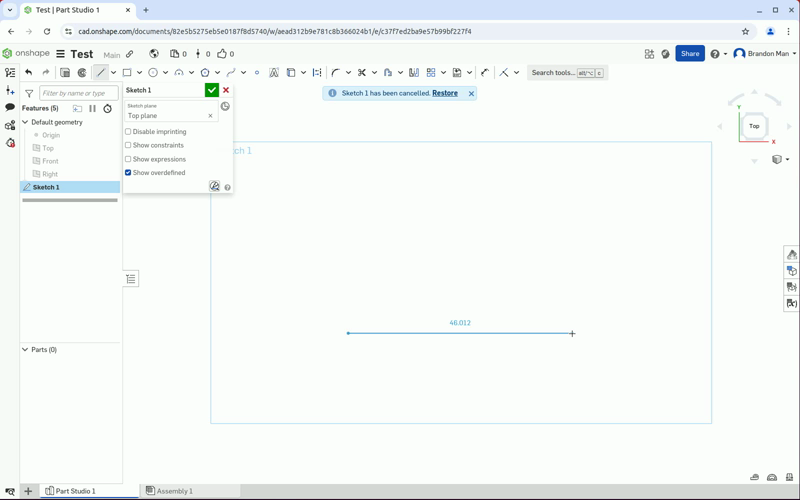
mouse_move(572, 234)
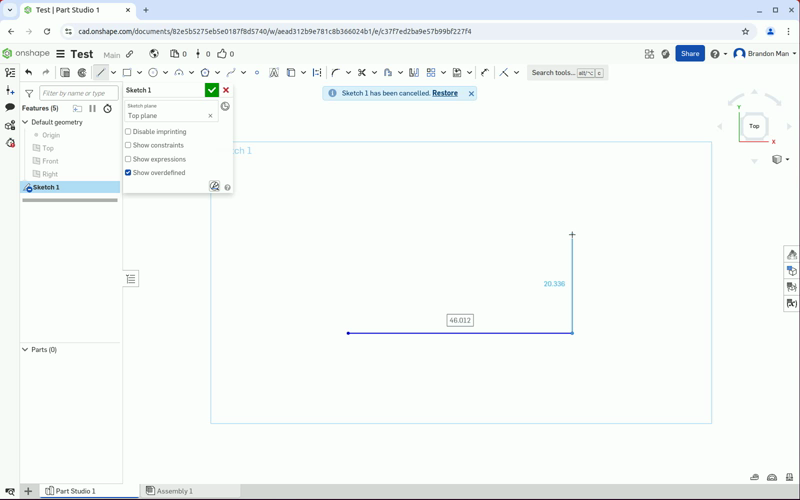
click(572, 234)
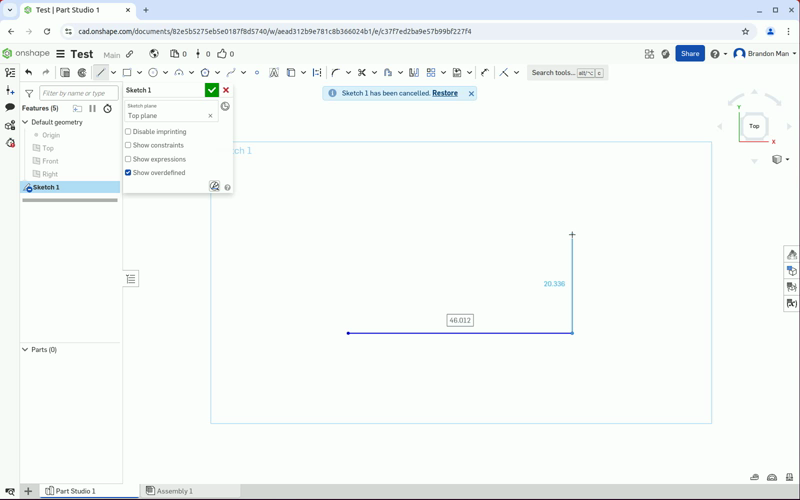
key_up(shift)
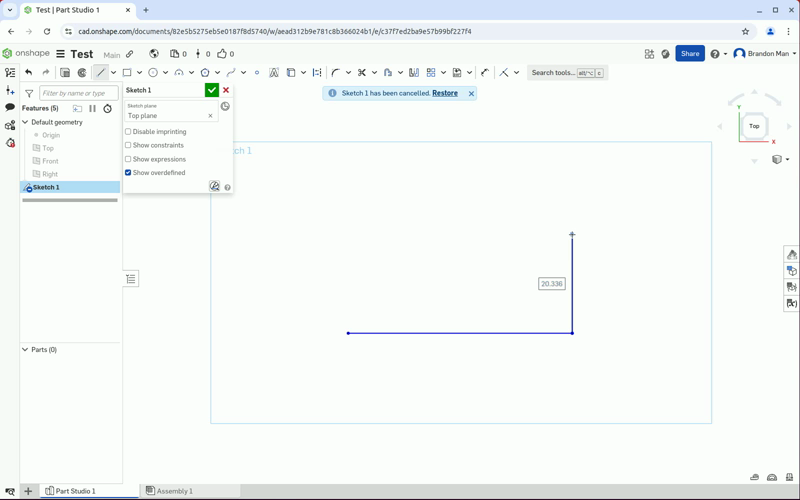
key_down(shift)
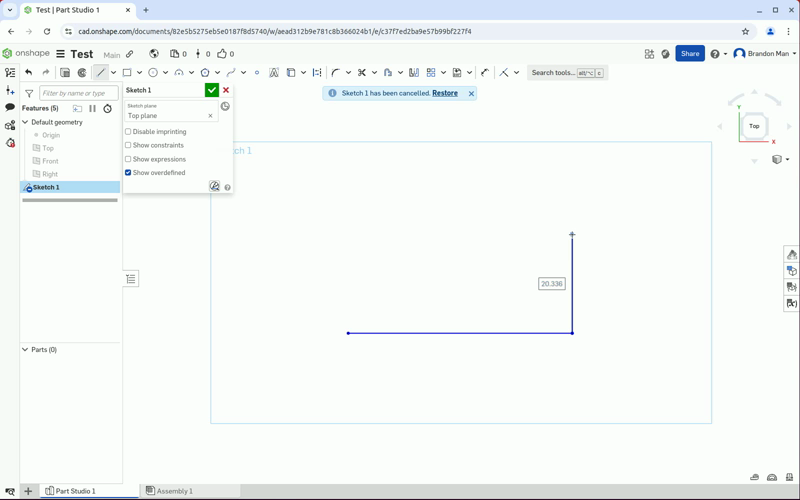
mouse_move(348, 234)
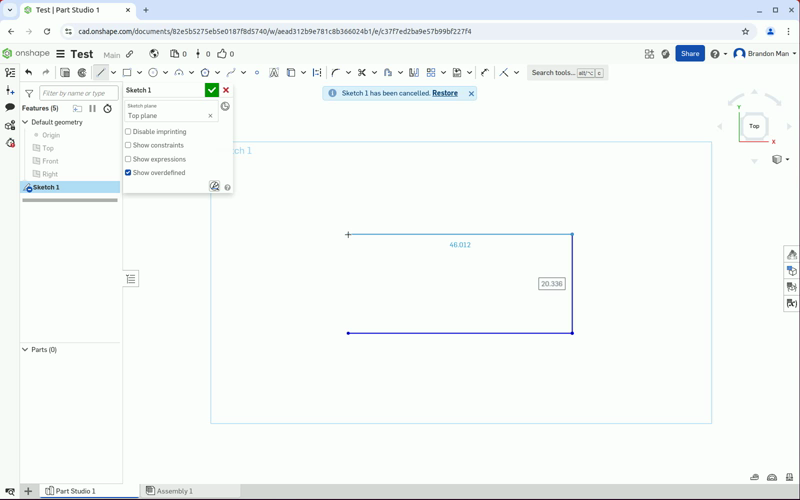
click(348, 234)
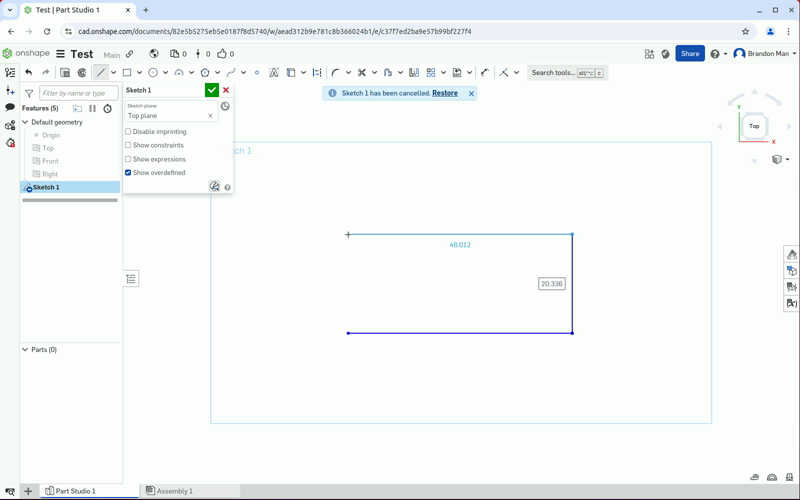
key_up(shift)
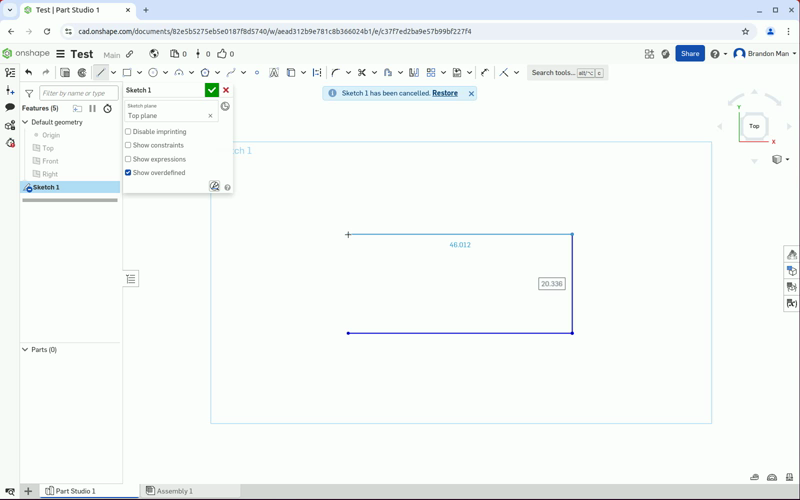
key_down(shift)
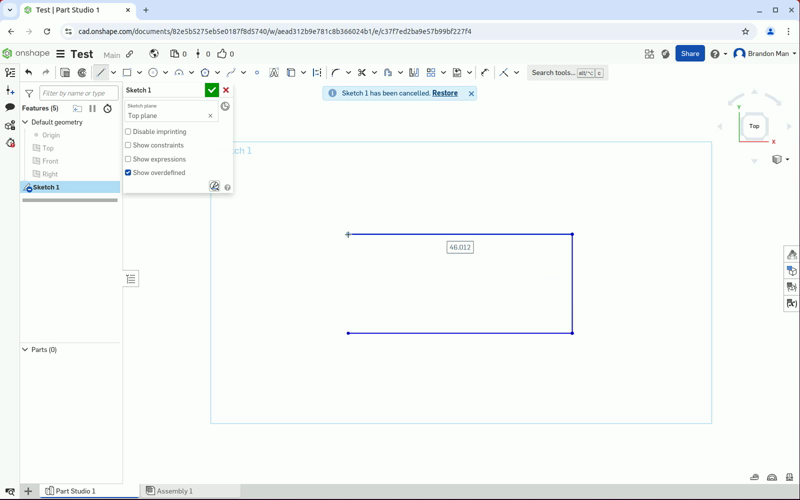
mouse_move(348, 333)
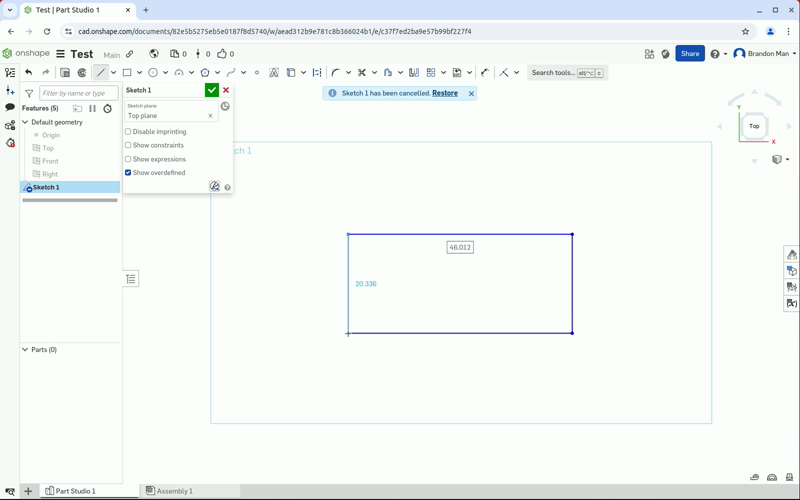
key_up(shift)
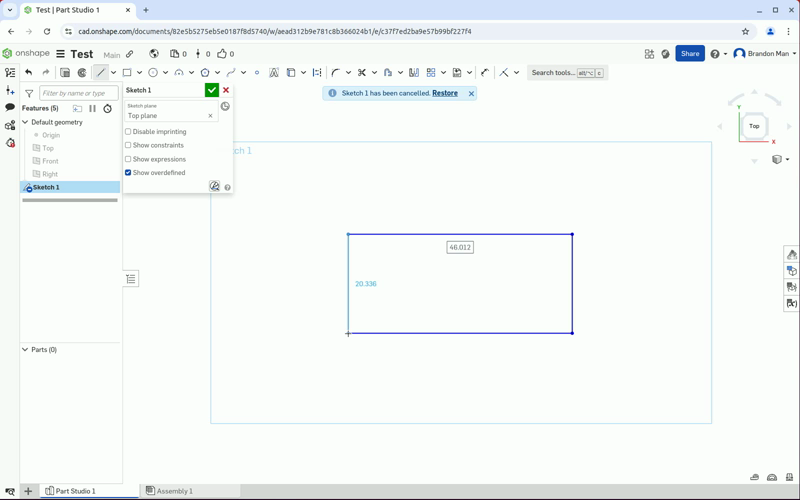
click(348, 333)
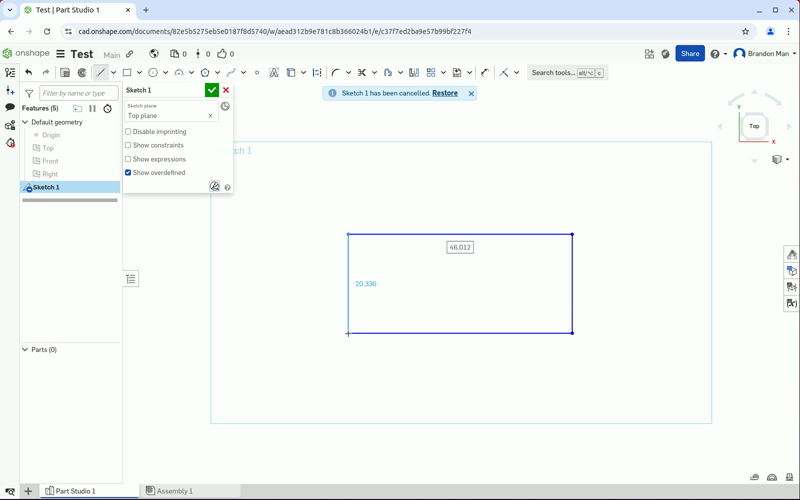
key(esc)
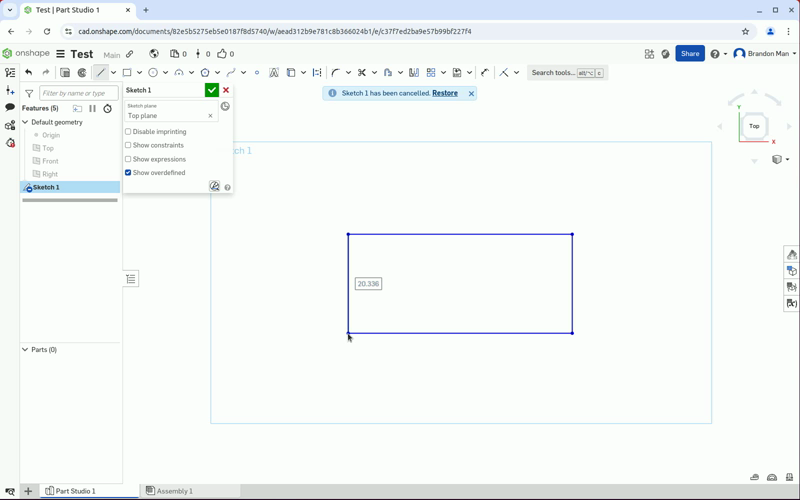
key(c)
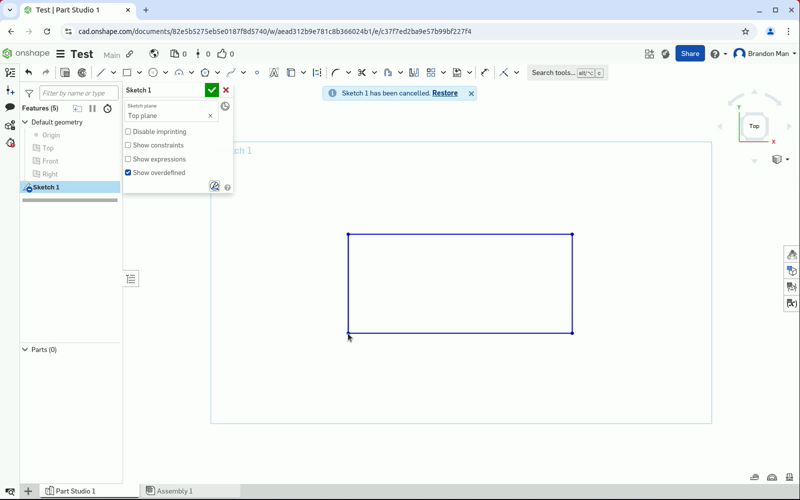
key_down(shift)
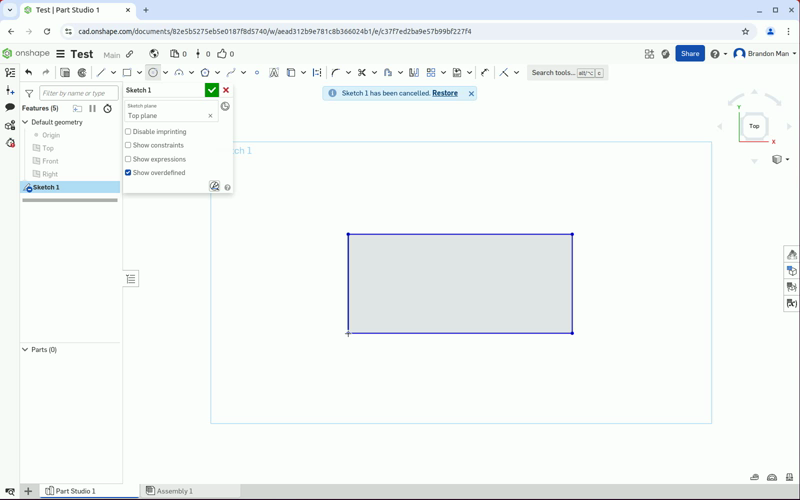
mouse_move(461, 283)
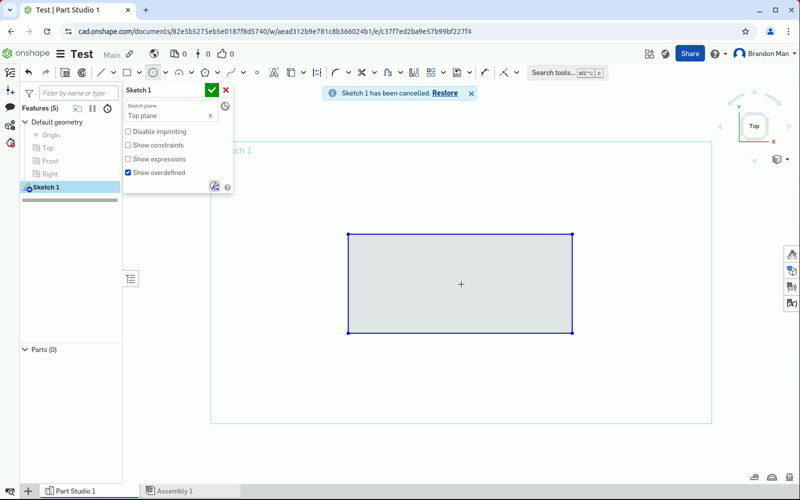
click(461, 283)
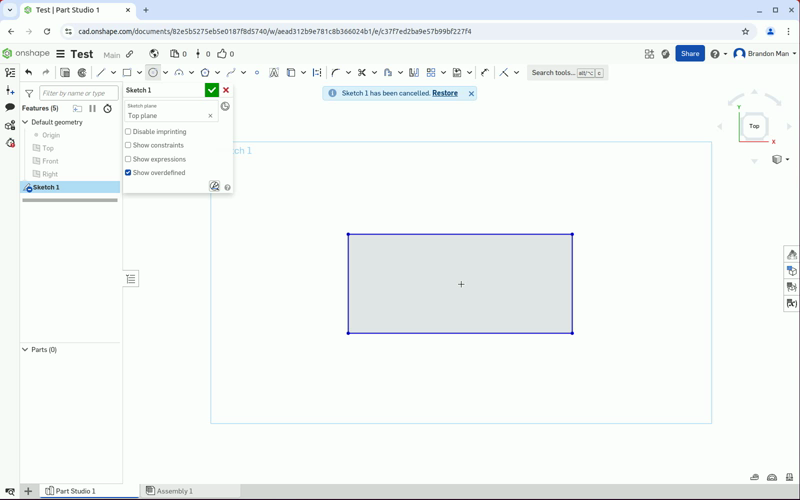
key_up(shift)
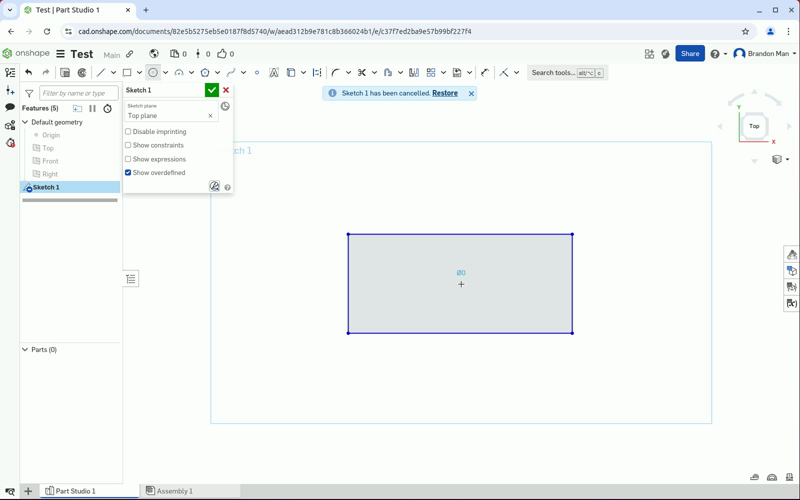
mouse_move(475, 283)
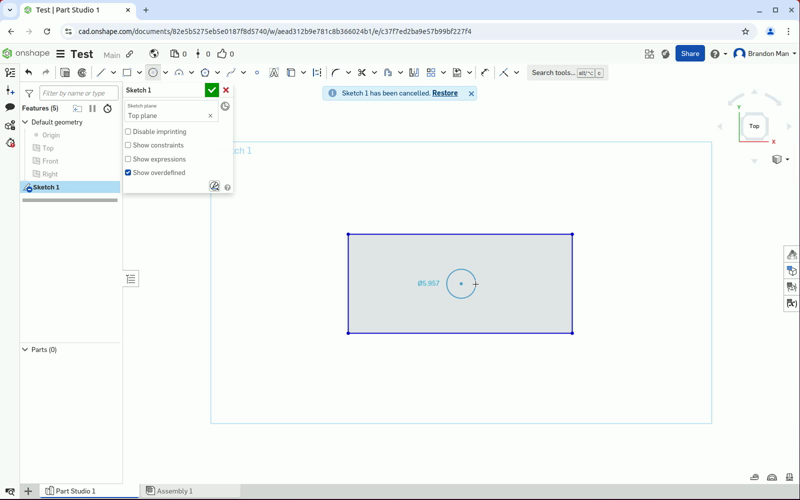
click(475, 283)
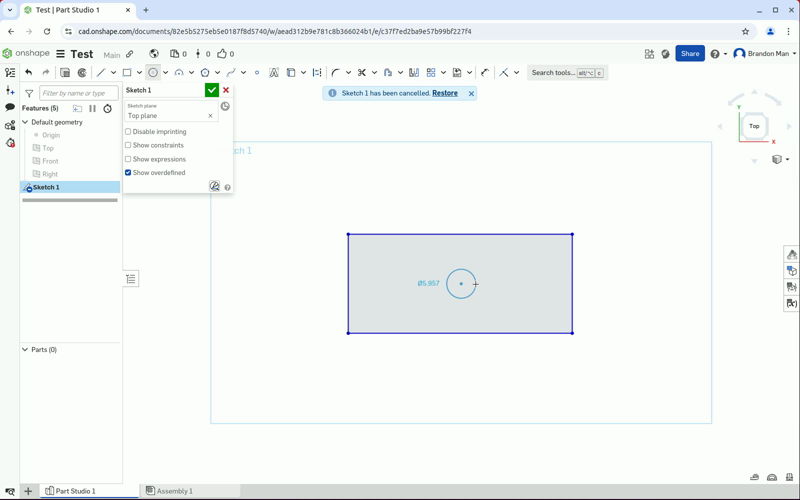
key(esc)
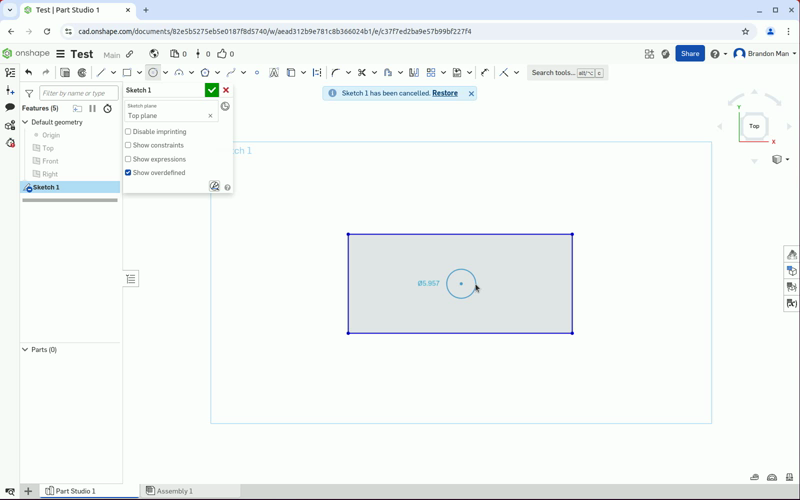
mouse_move(414, 286)
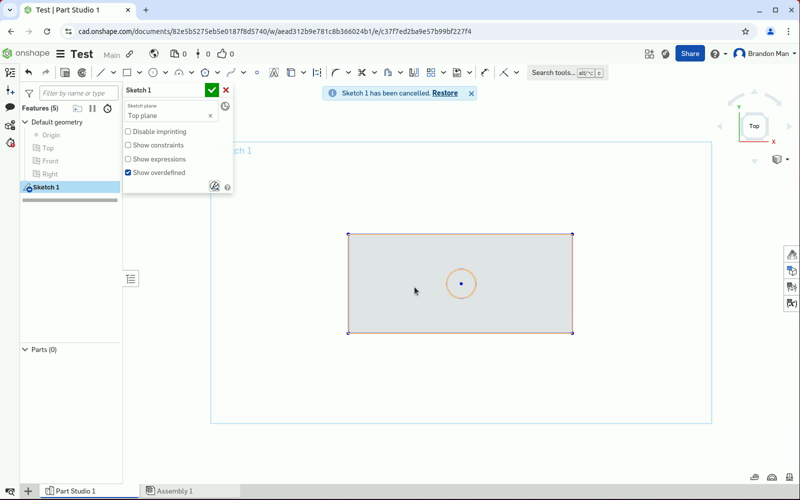
click(414, 286)
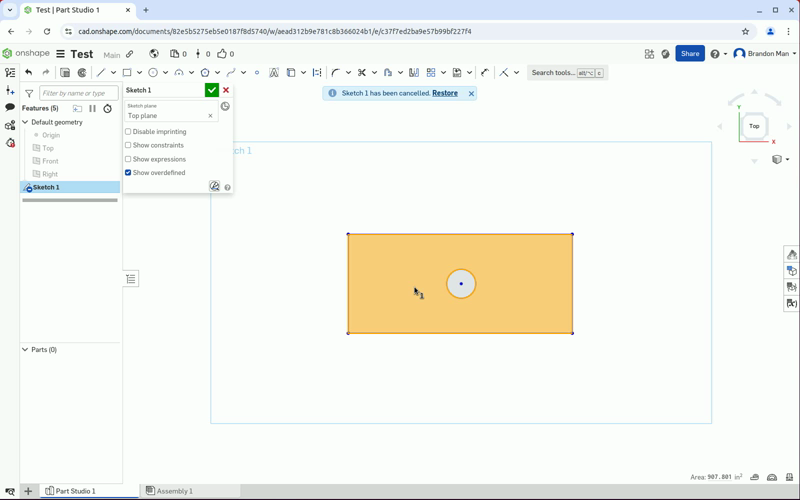
mouse_move(73, 352)
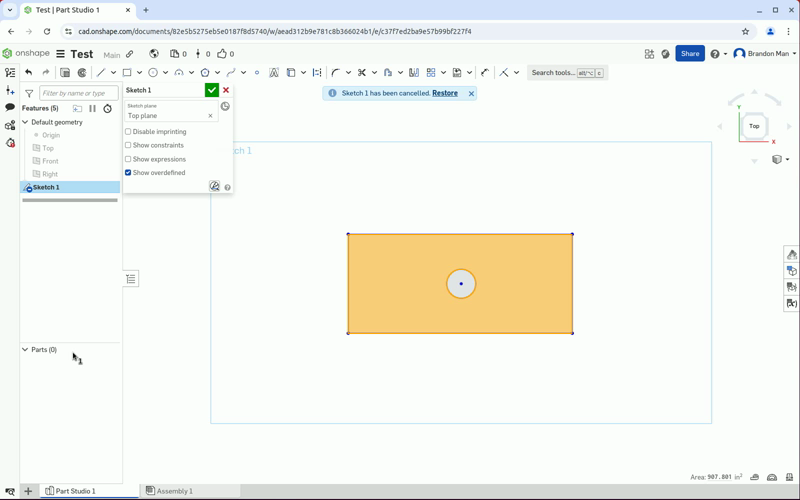
key(shift+y)
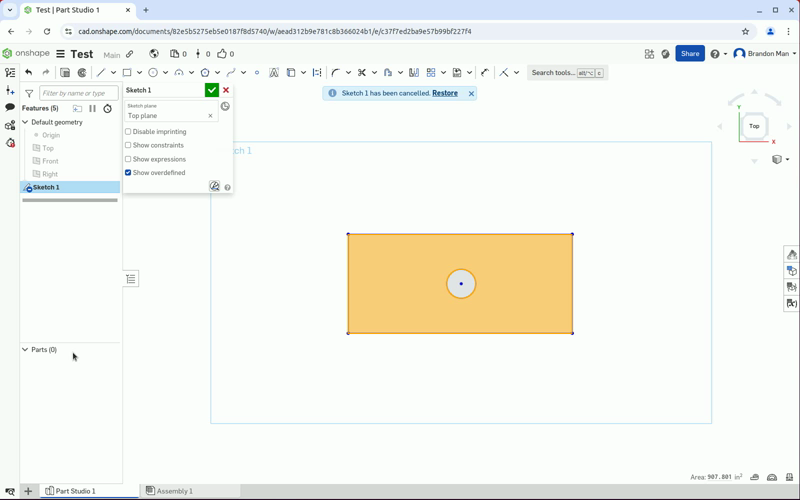
key(shift+e)
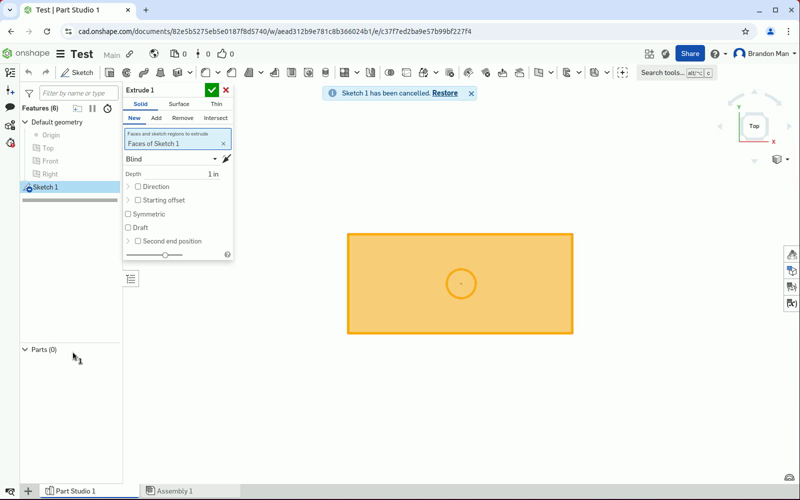
mouse_move(143, 106)
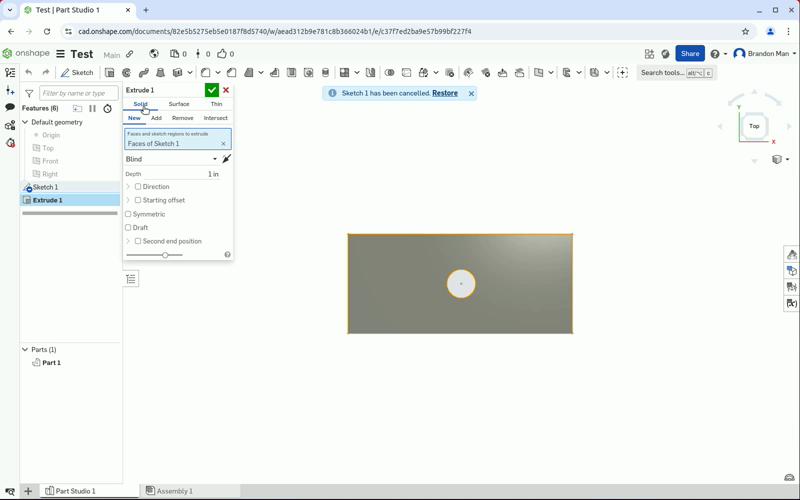
click(143, 106)
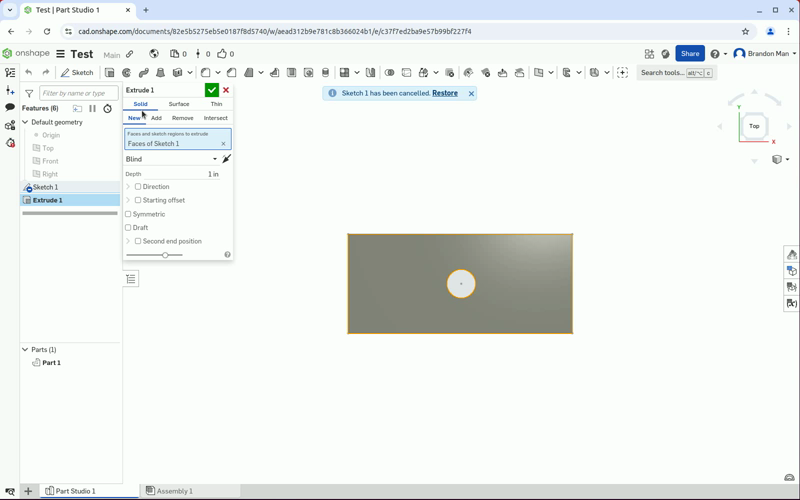
mouse_move(137, 120)
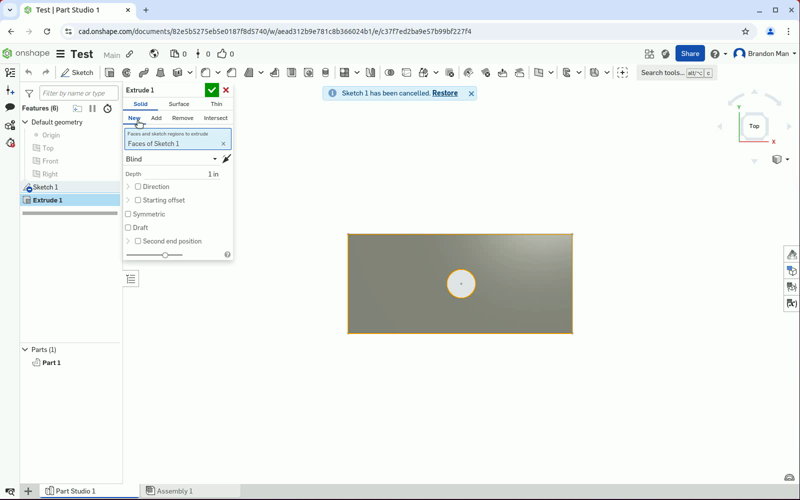
click(137, 120)
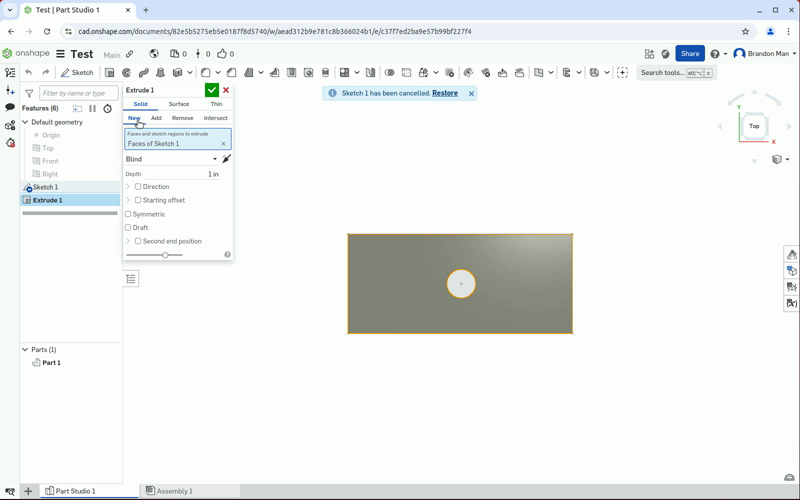
key(tab, 4)
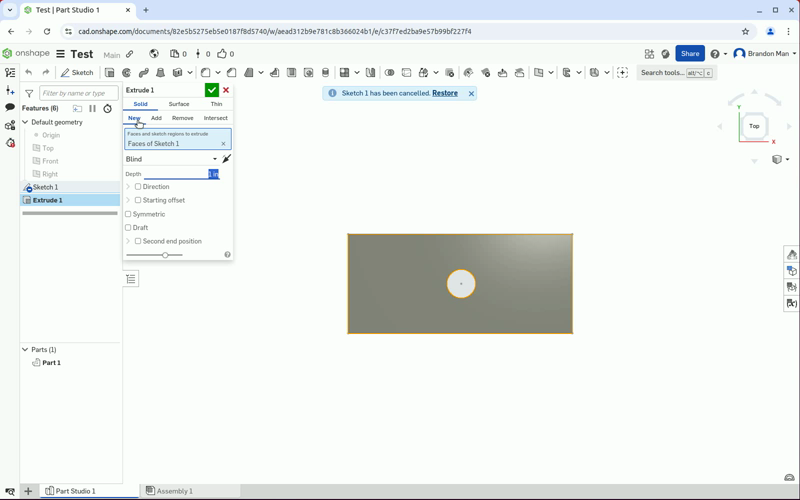
text(5.536)
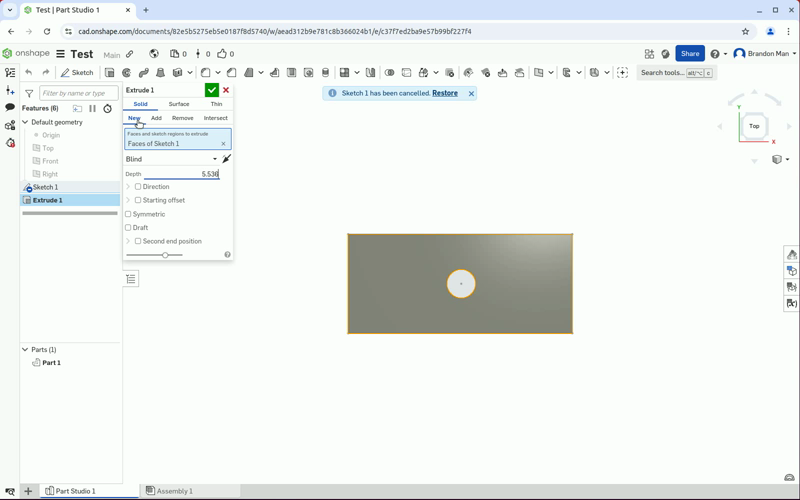
key(enter)
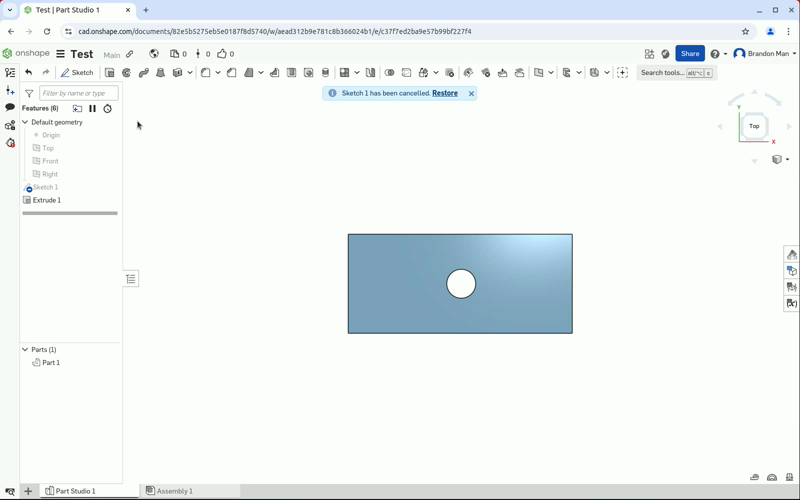
key(shift+h)
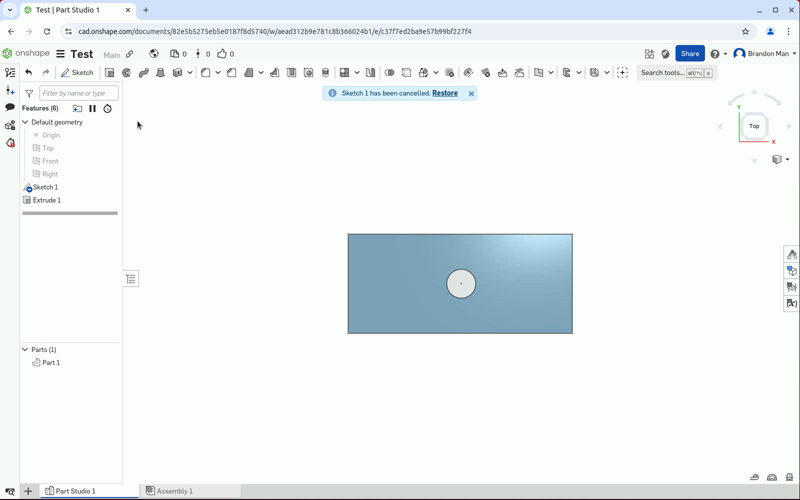
key(shift+h)
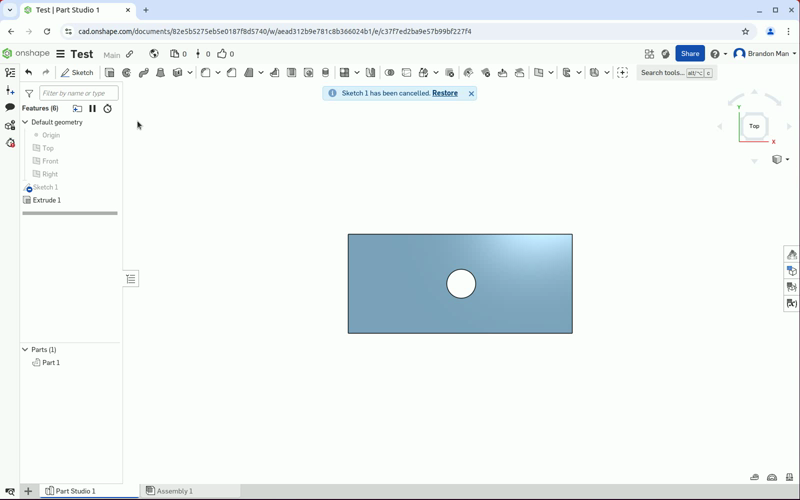
mouse_move(73, 189)
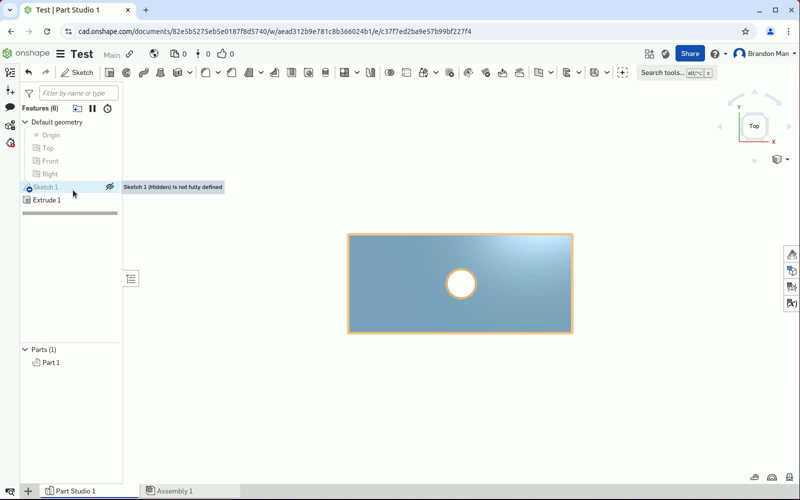
click(73, 189)
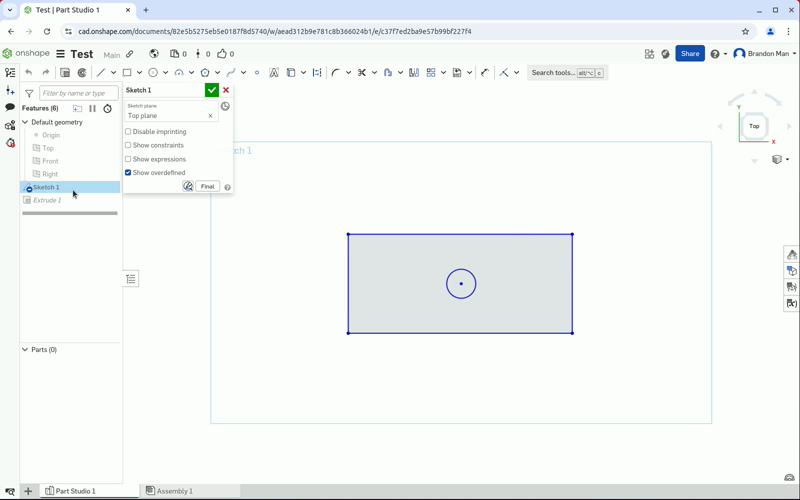
mouse_move(229, 92)
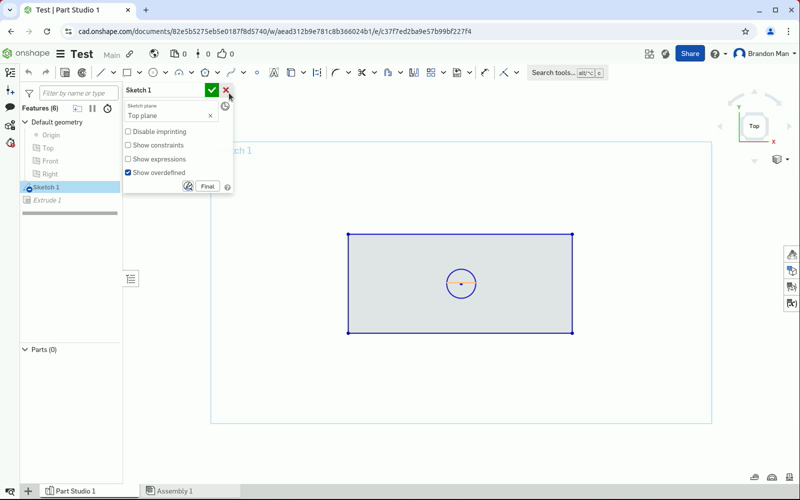
click(229, 92)
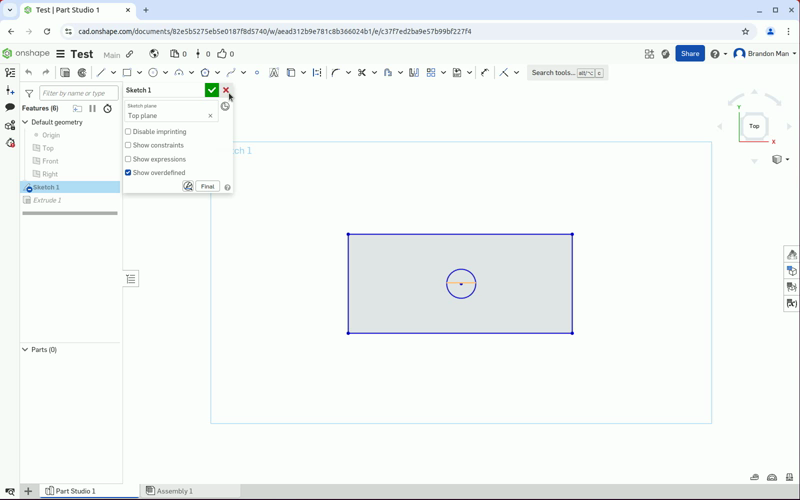
key(shift+s)
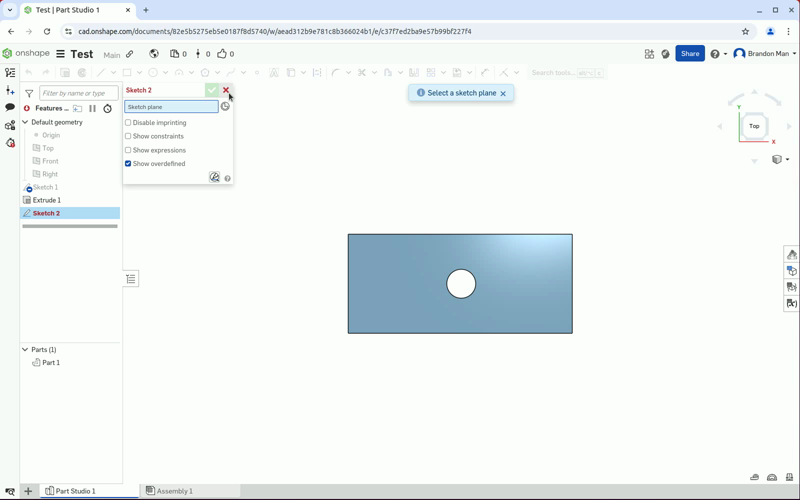
mouse_move(73, 150)
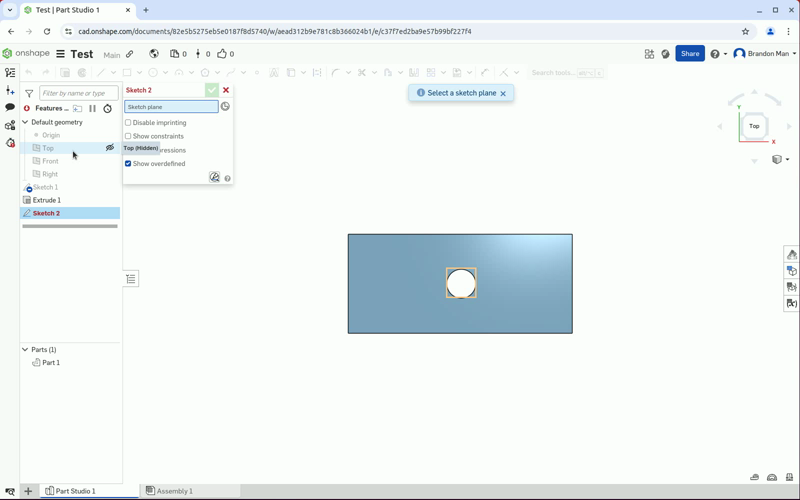
click(73, 150)
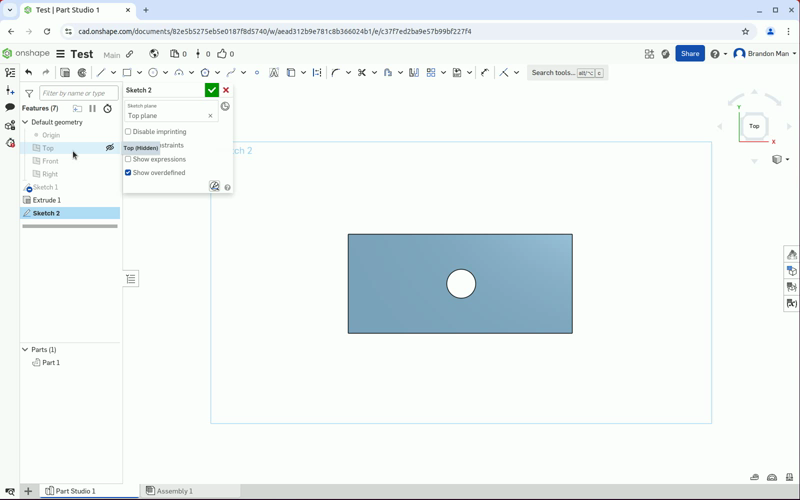
mouse_move(73, 352)
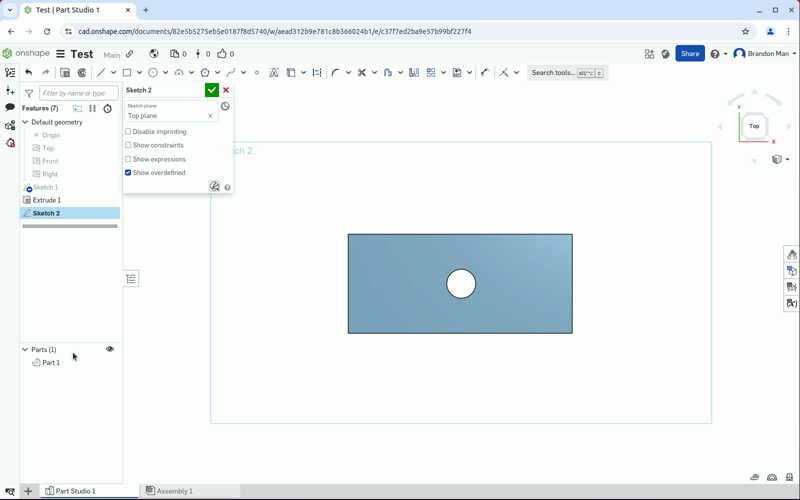
key(y)
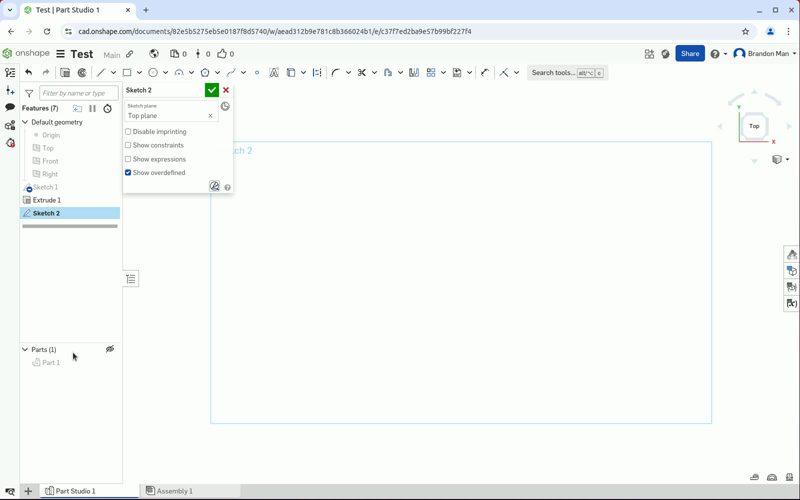
key(c)
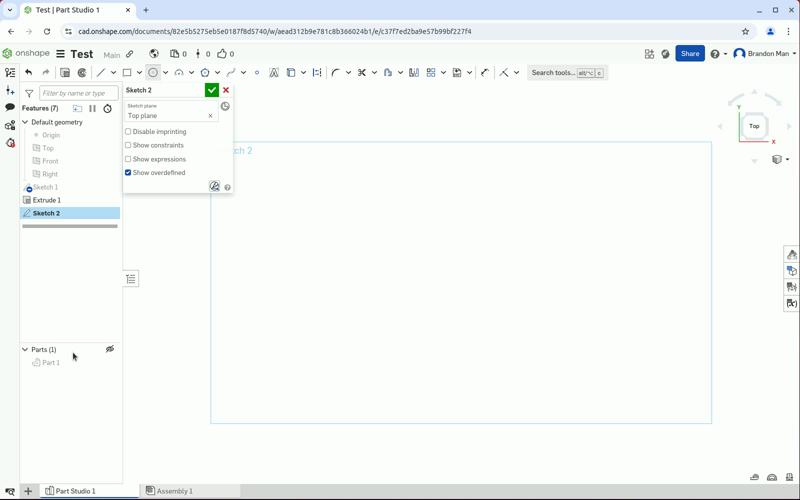
key_down(shift)
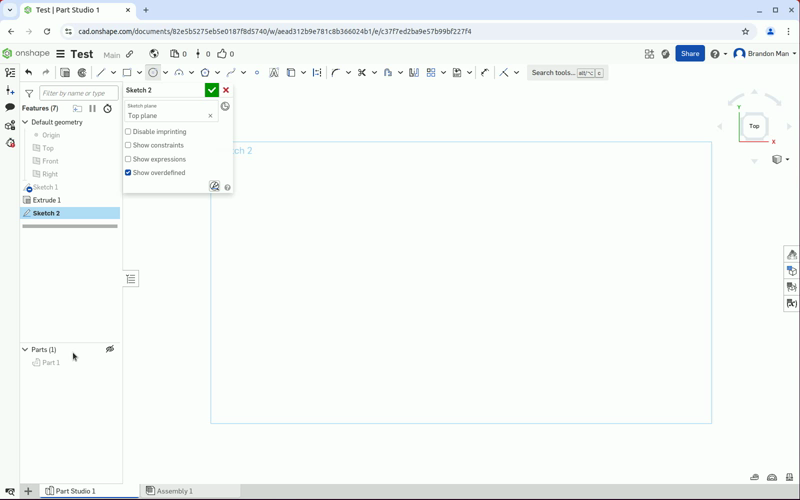
mouse_move(461, 282)
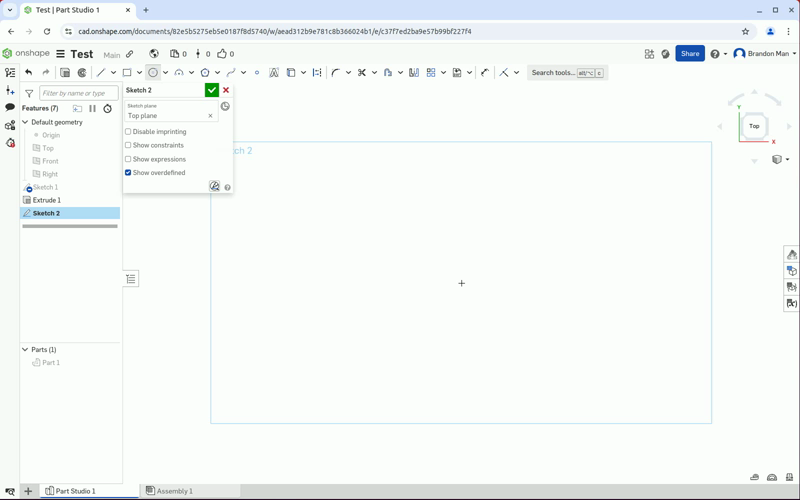
click(461, 282)
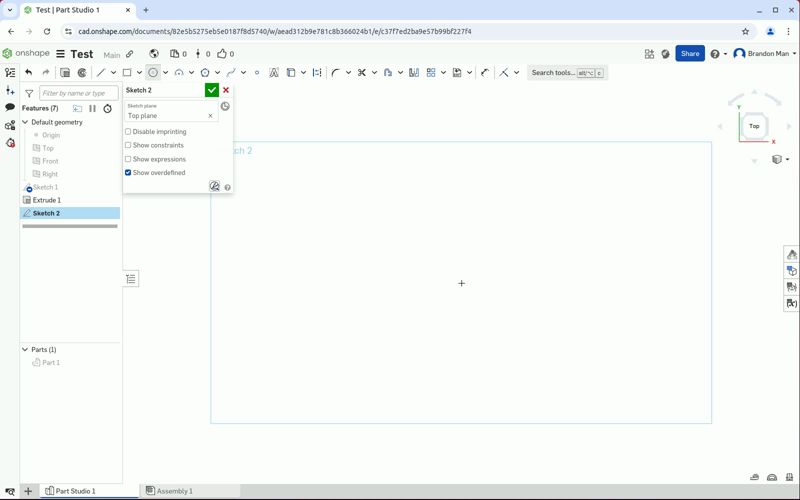
key_up(shift)
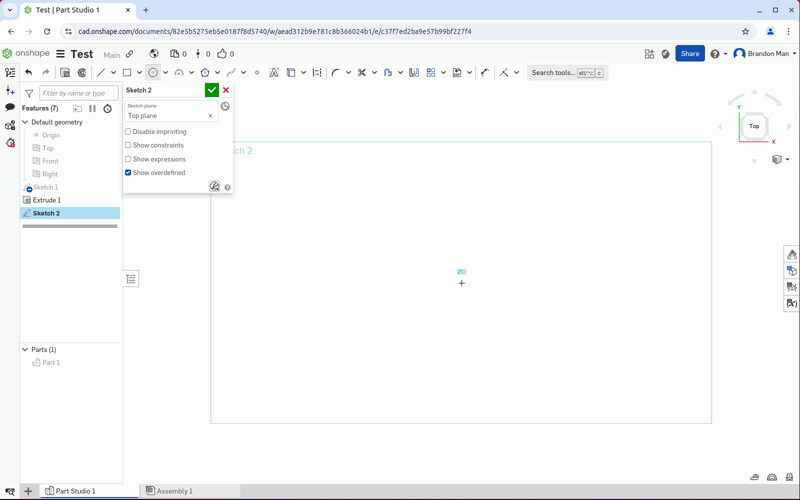
mouse_move(477, 282)
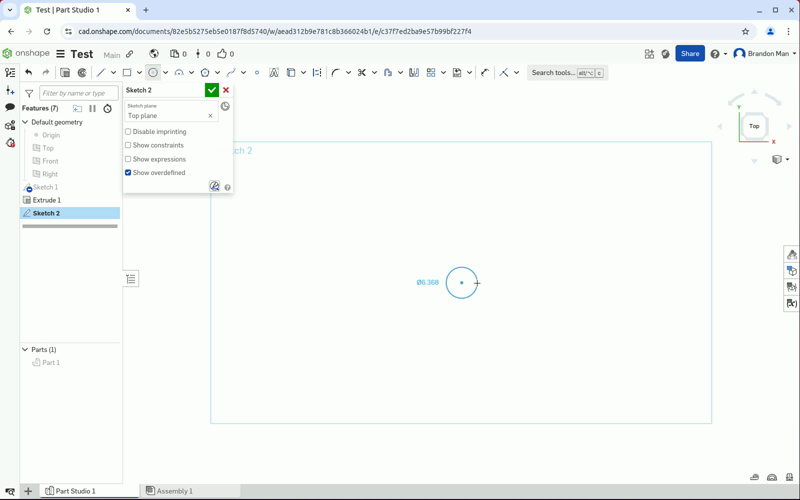
click(477, 282)
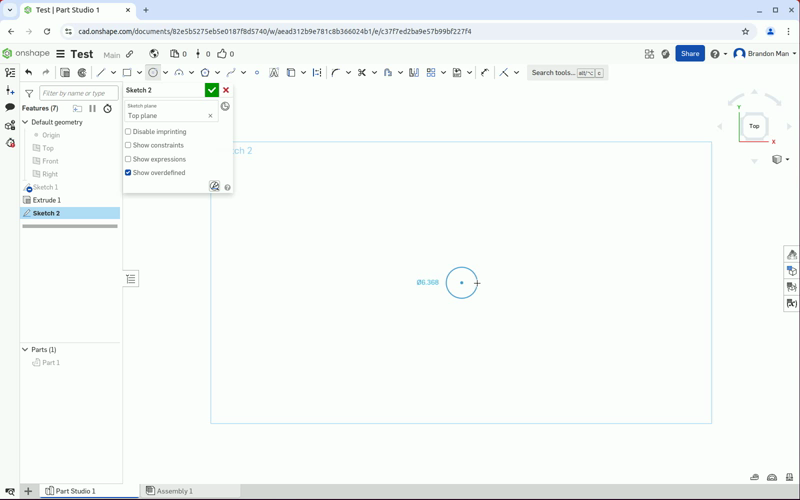
key(esc)
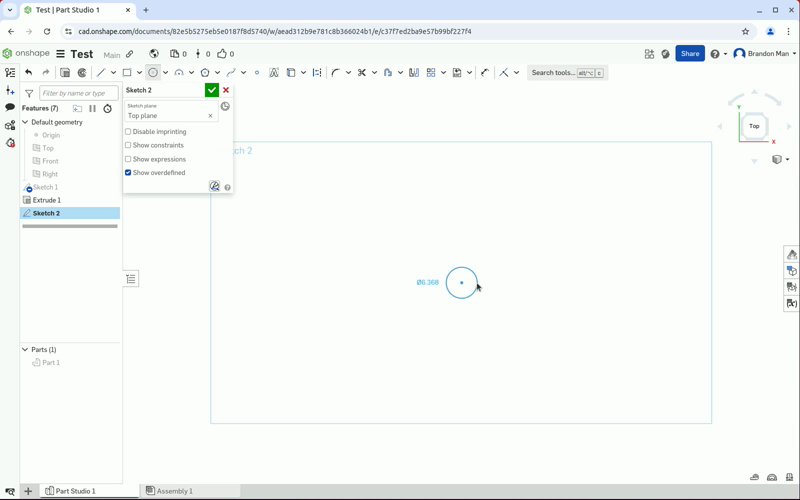
mouse_move(453, 286)
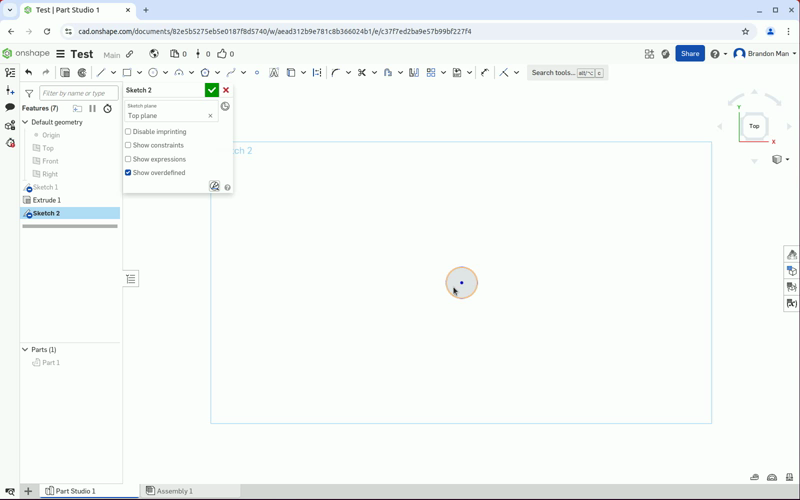
scroll(6)
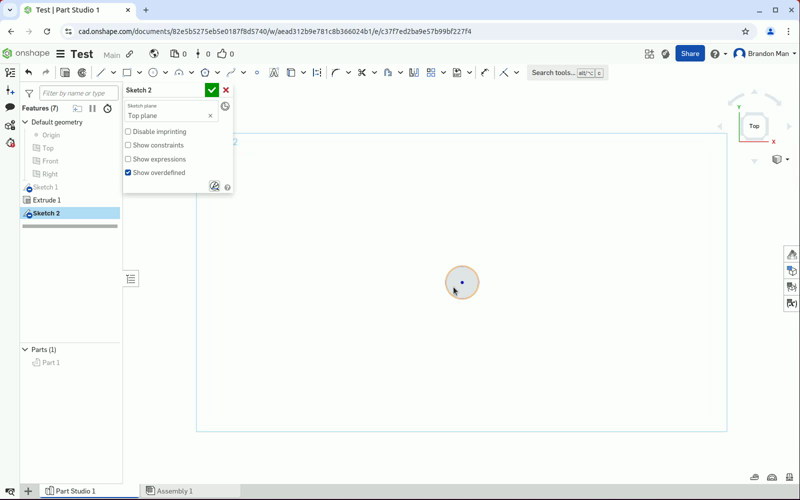
scroll(6)
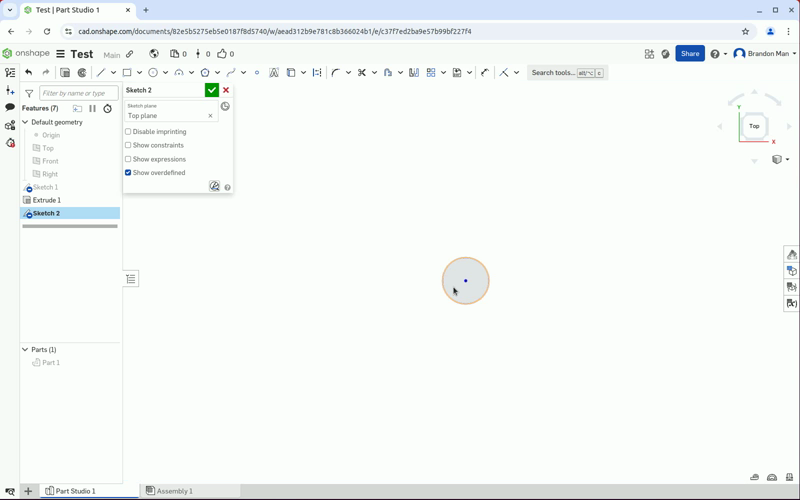
scroll(6)
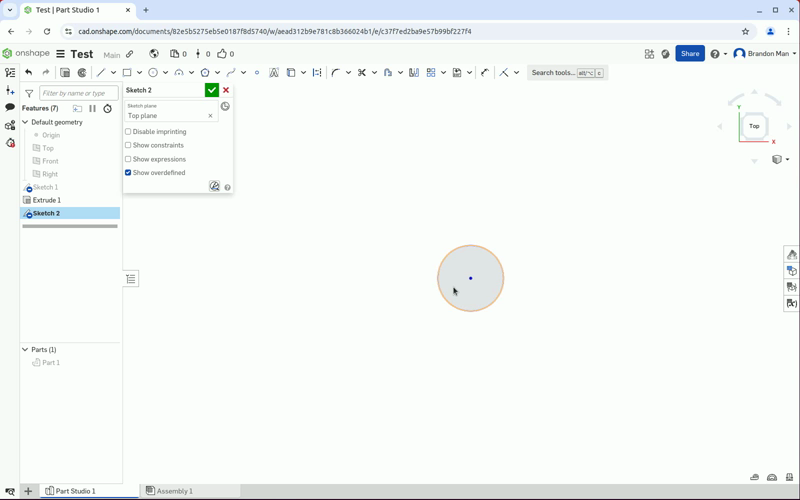
scroll(6)
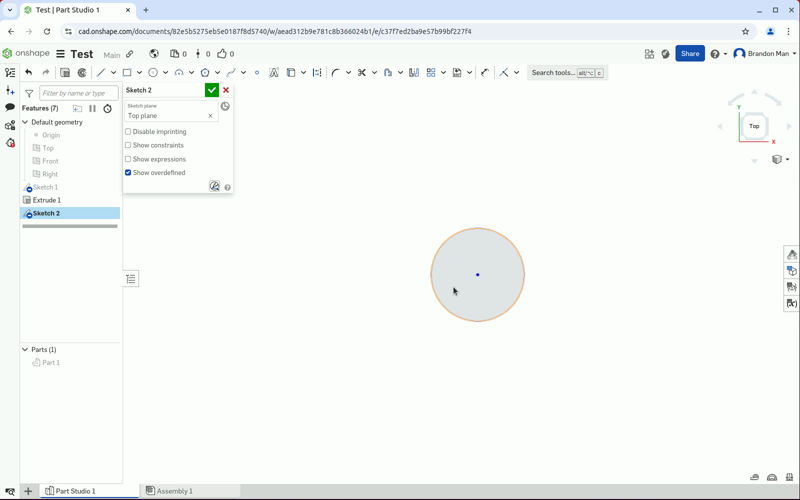
scroll(6)
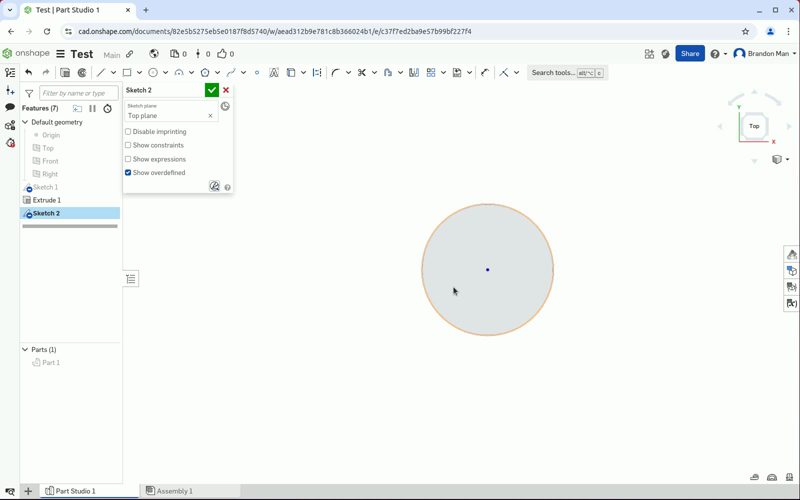
scroll(6)
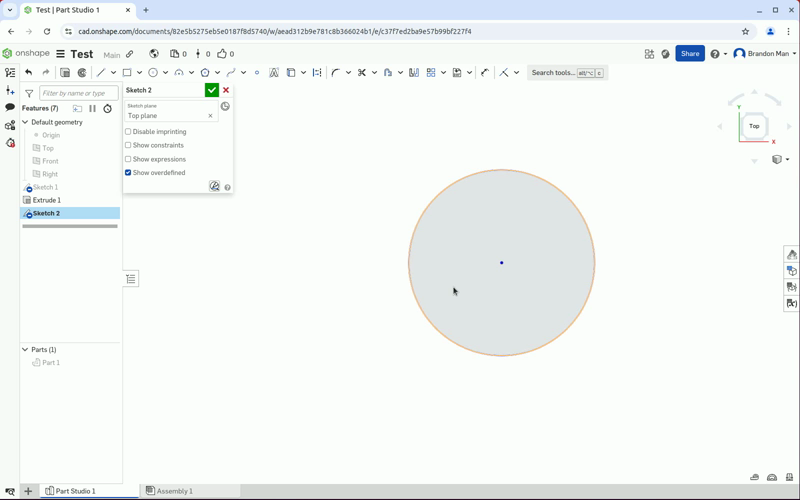
scroll(6)
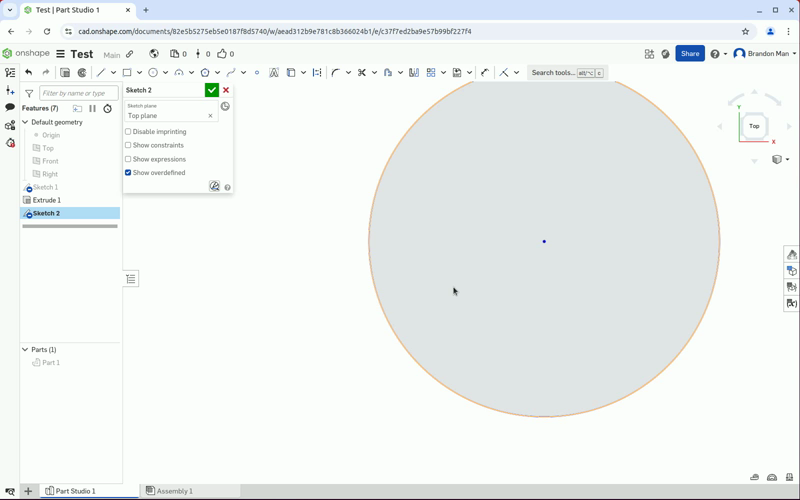
click(453, 286)
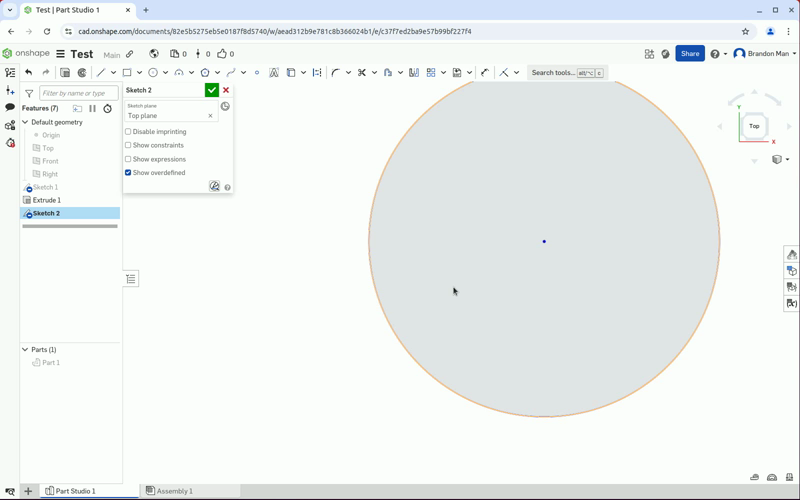
scroll(-6)
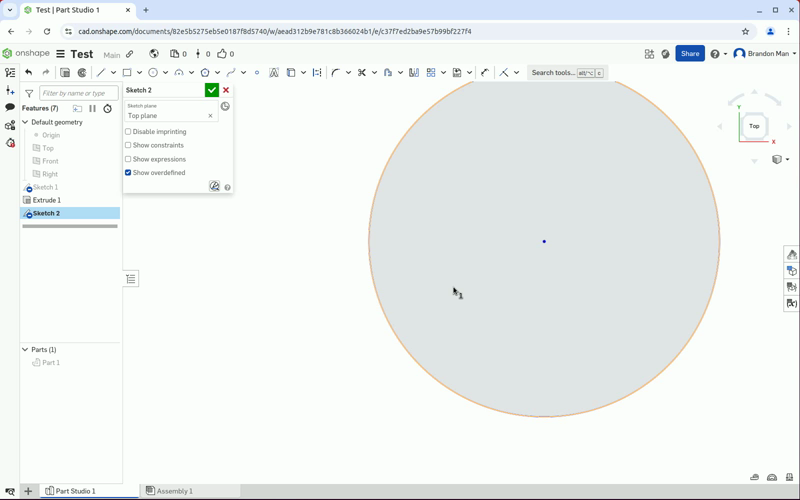
scroll(-6)
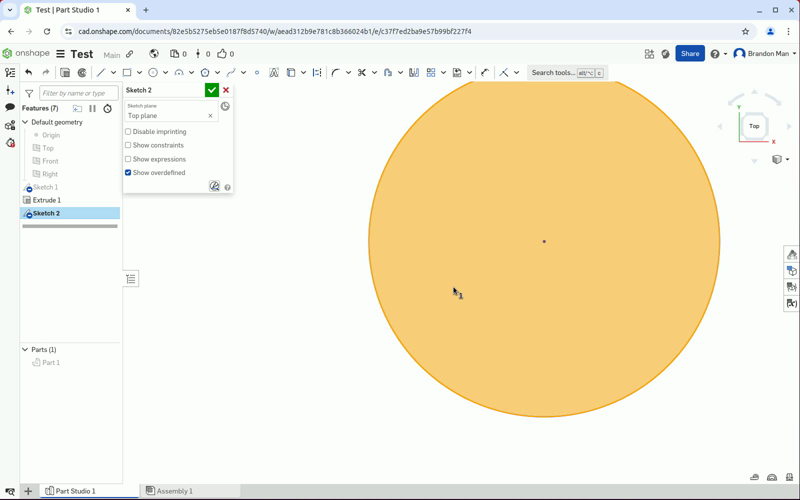
scroll(-6)
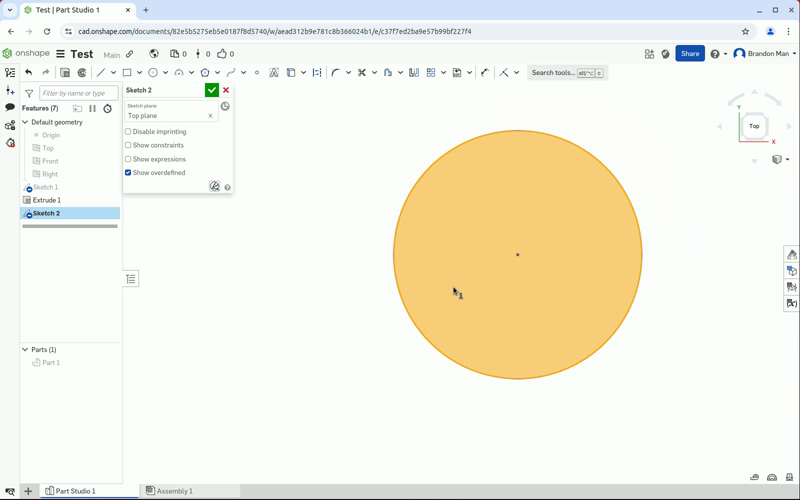
scroll(-6)
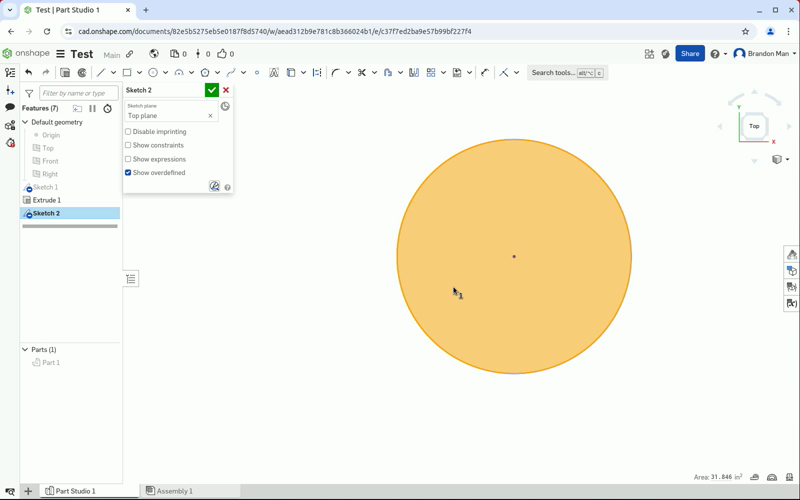
scroll(-6)
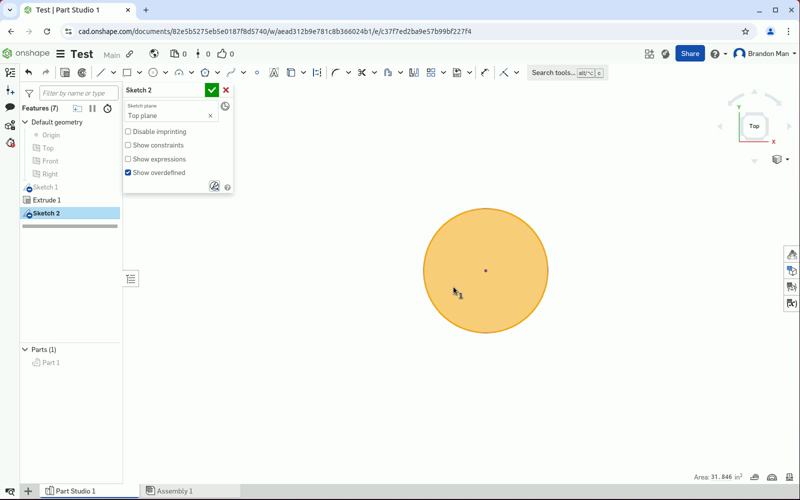
scroll(-6)
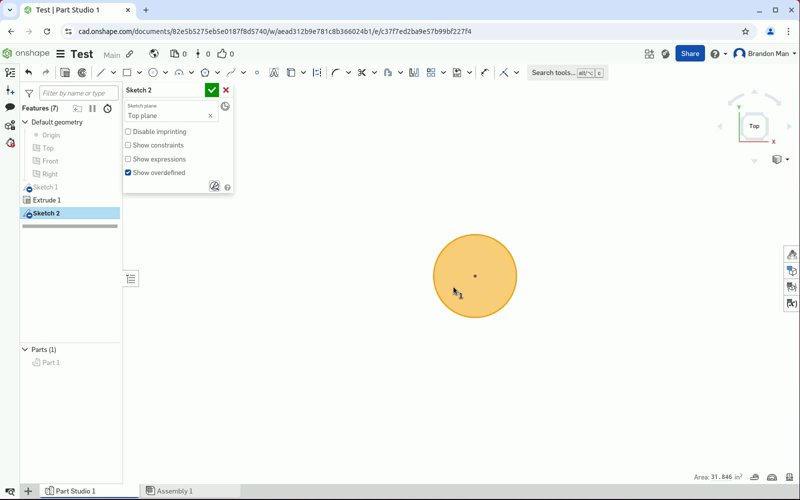
scroll(-6)
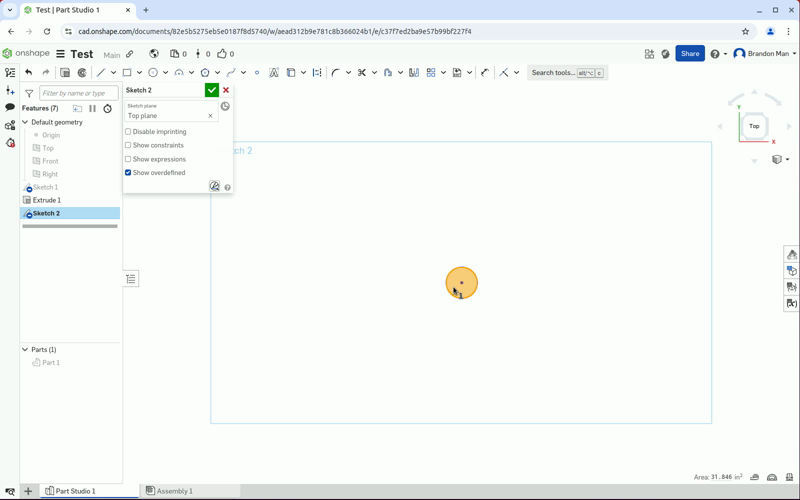
mouse_move(73, 352)
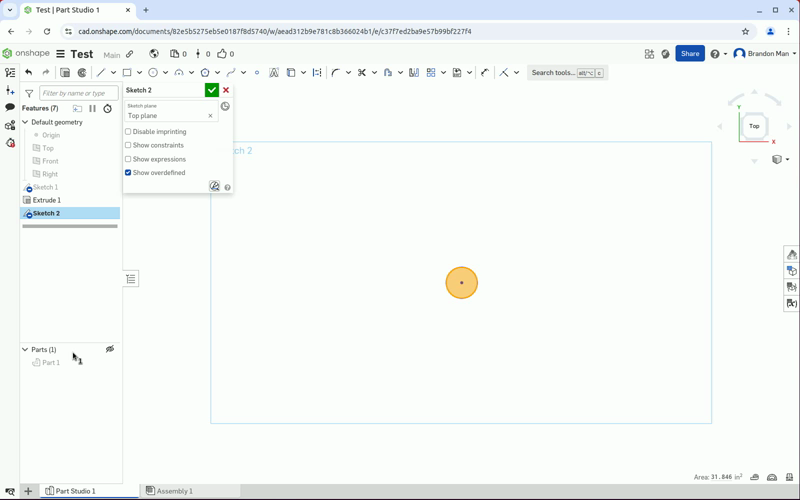
key(shift+y)
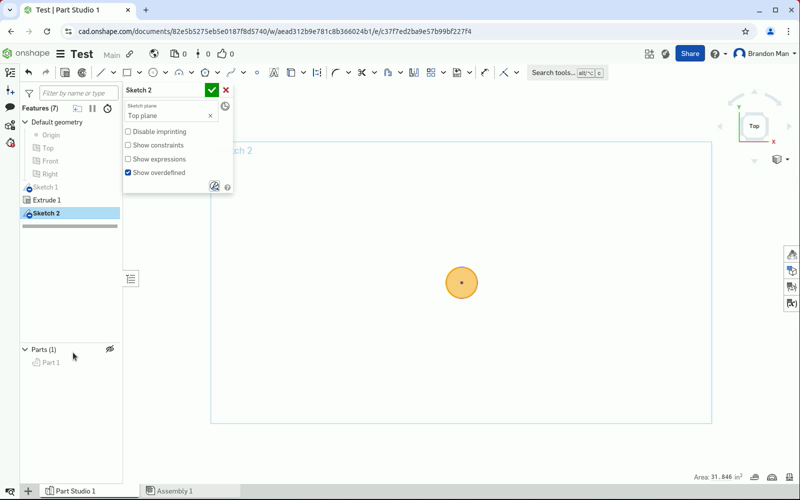
key(shift+e)
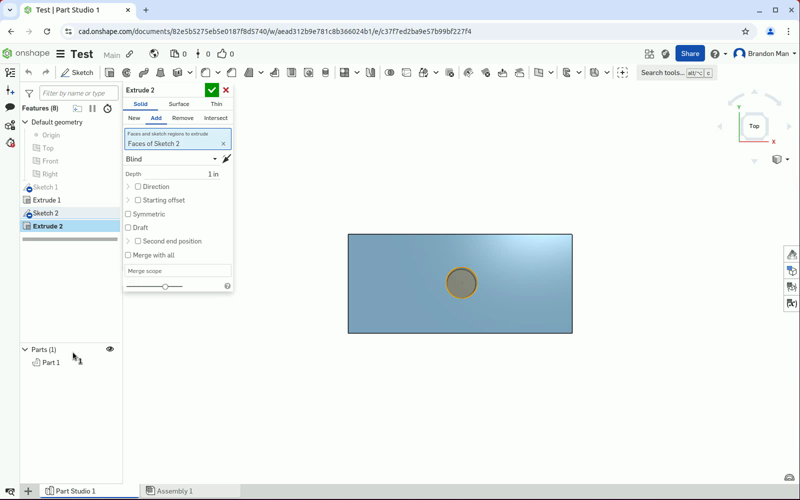
mouse_move(143, 106)
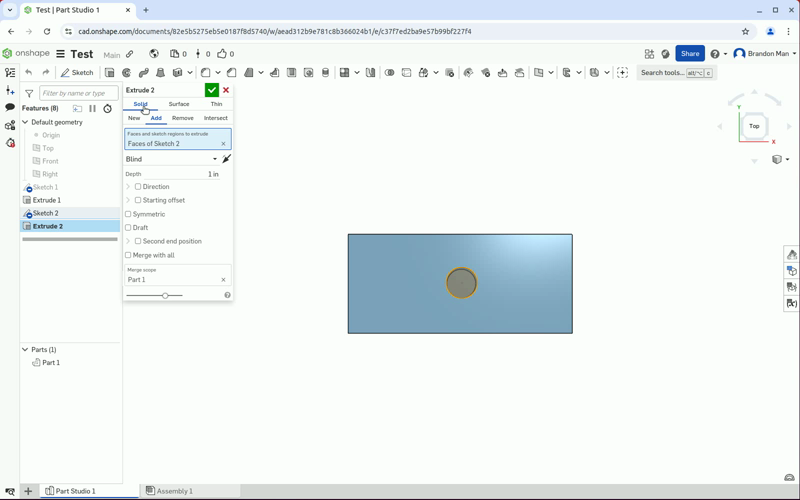
click(143, 106)
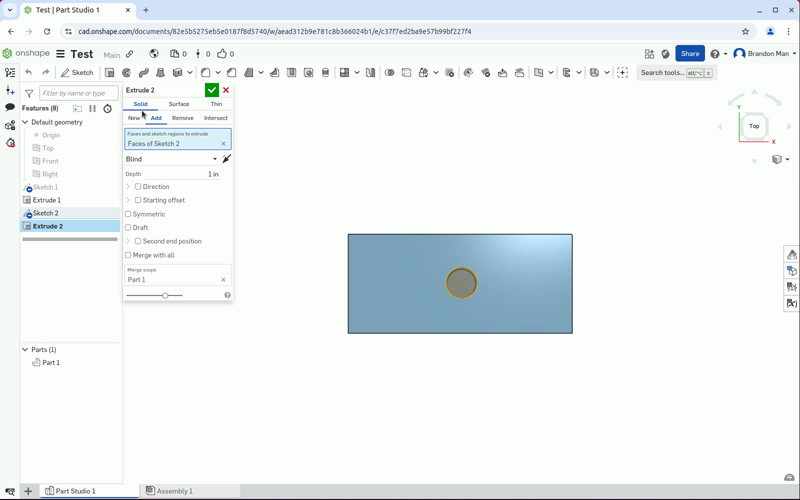
mouse_move(137, 120)
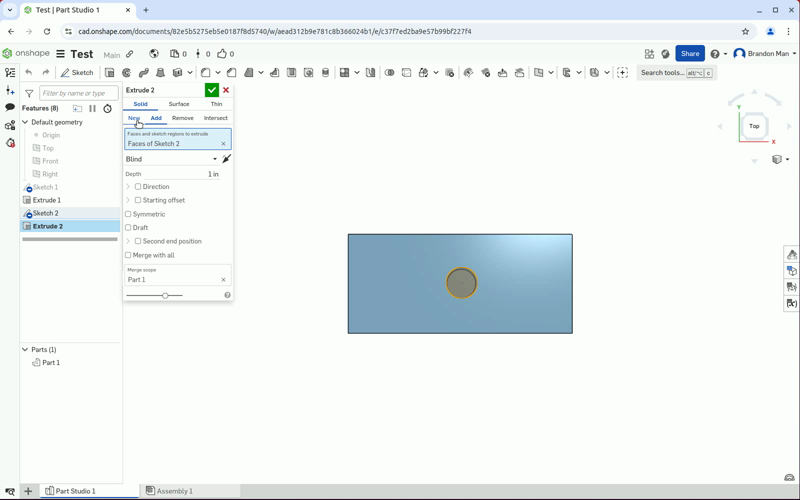
click(137, 120)
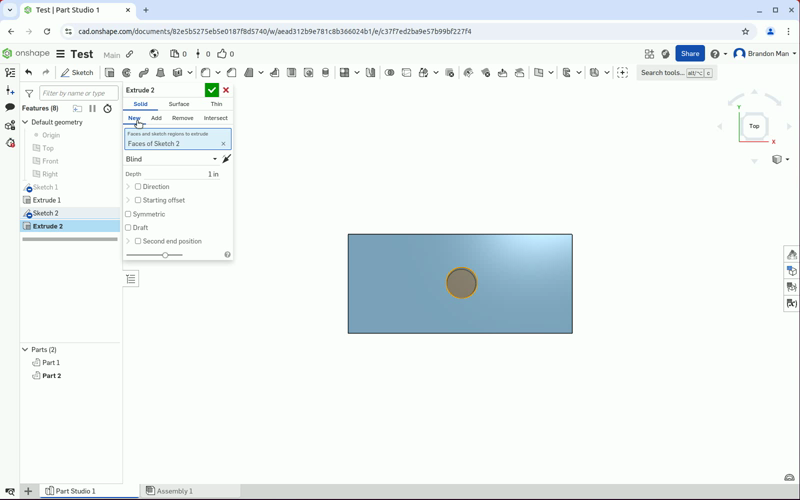
key(tab, 4)
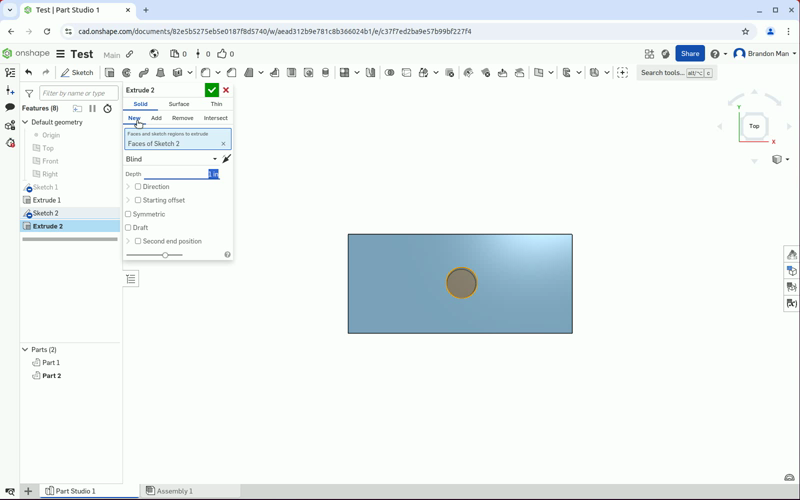
text(5.536)
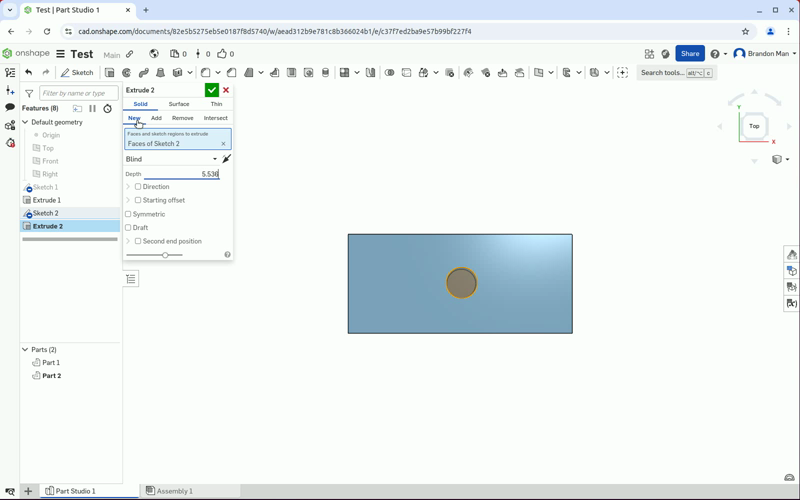
key(enter)
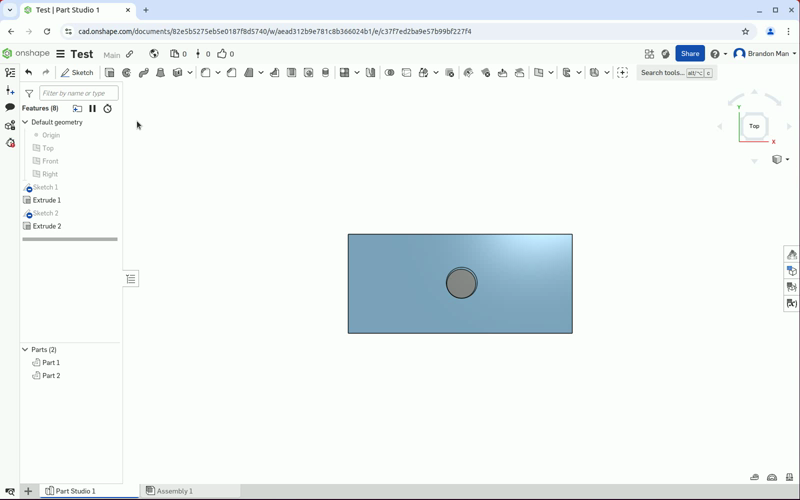
key(shift+h)
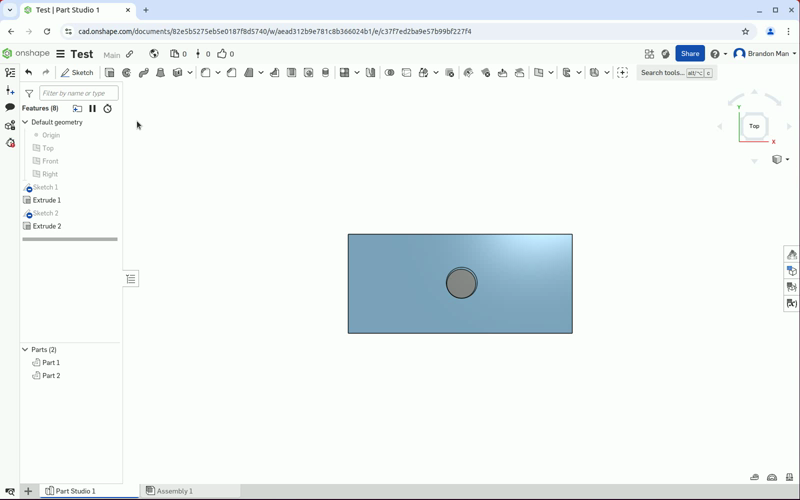
key(shift+h)
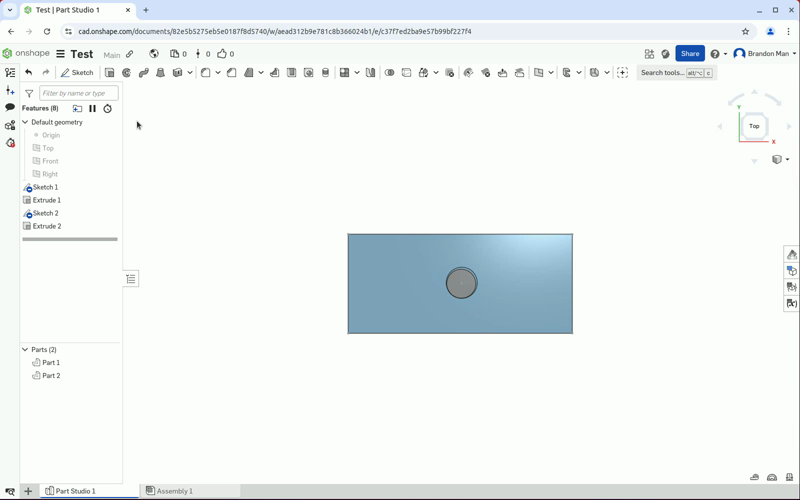
key(shift+7)
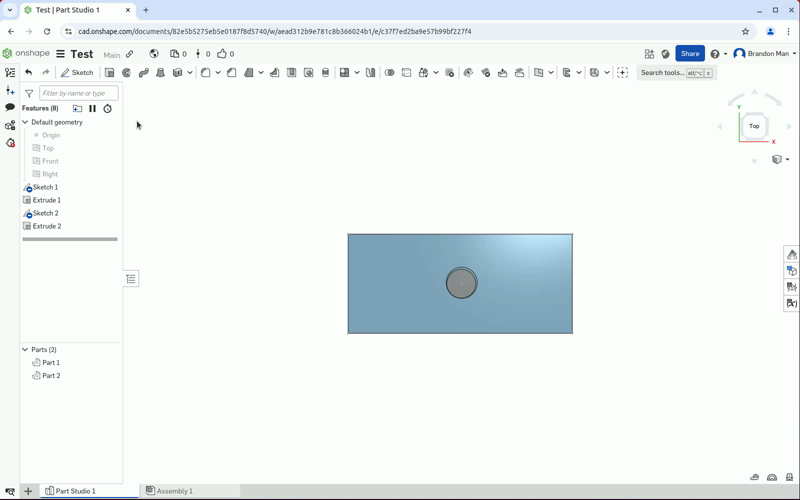
key(up, 3)
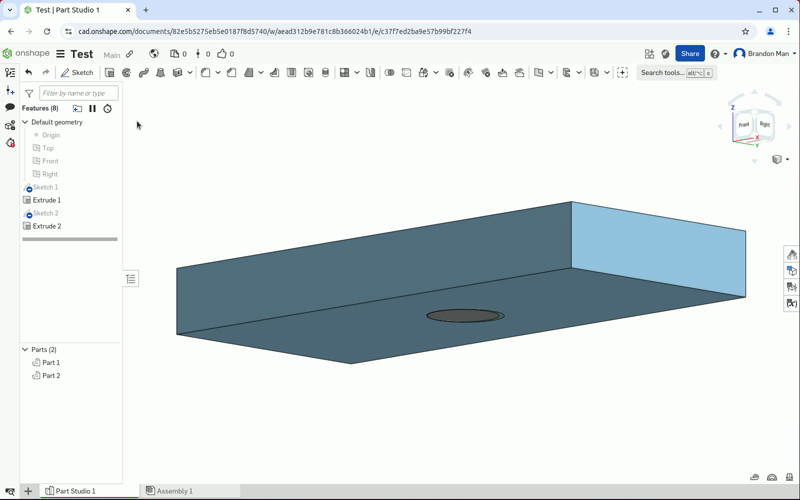
key(left, 3)
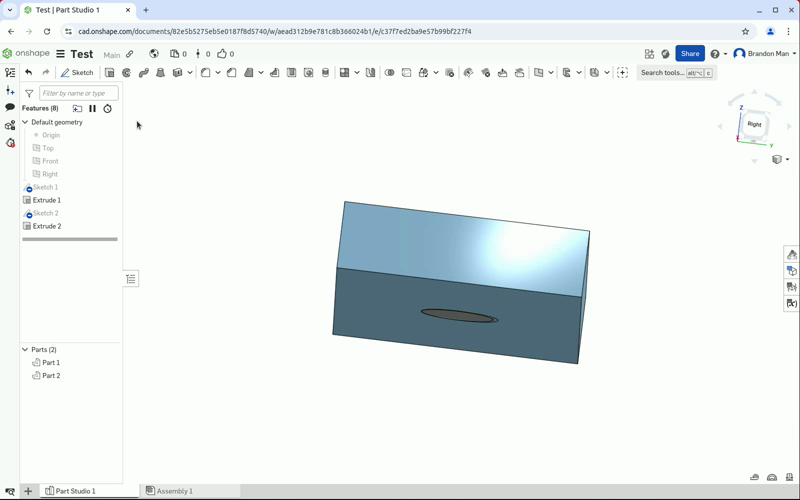
key(right, 3)
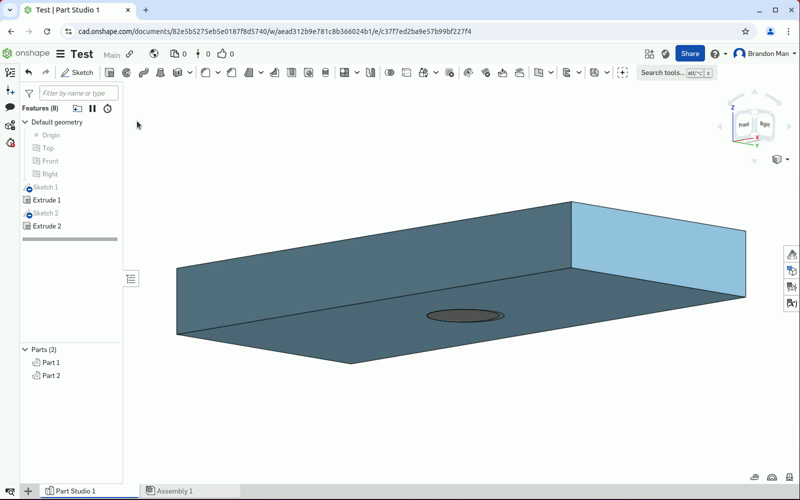
key(down, 3)
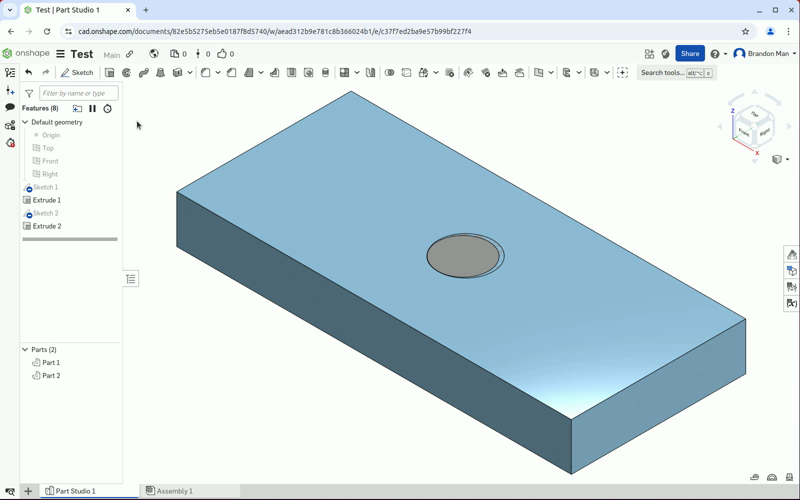
mouse_move(73, 189)
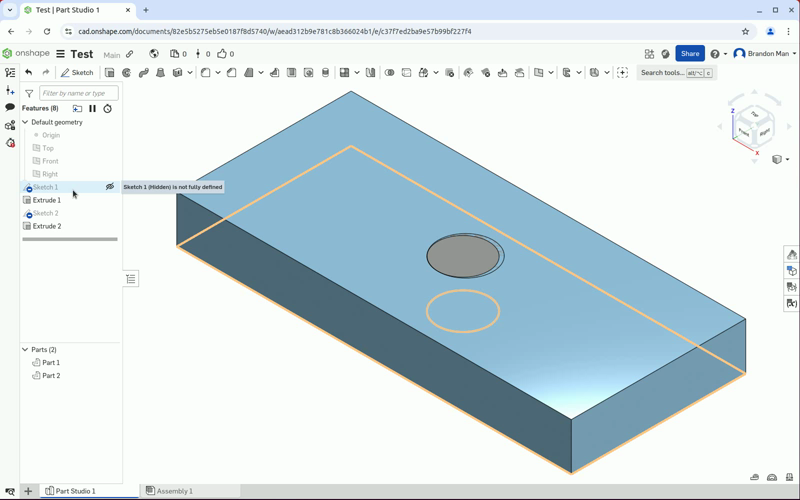
click(73, 189)